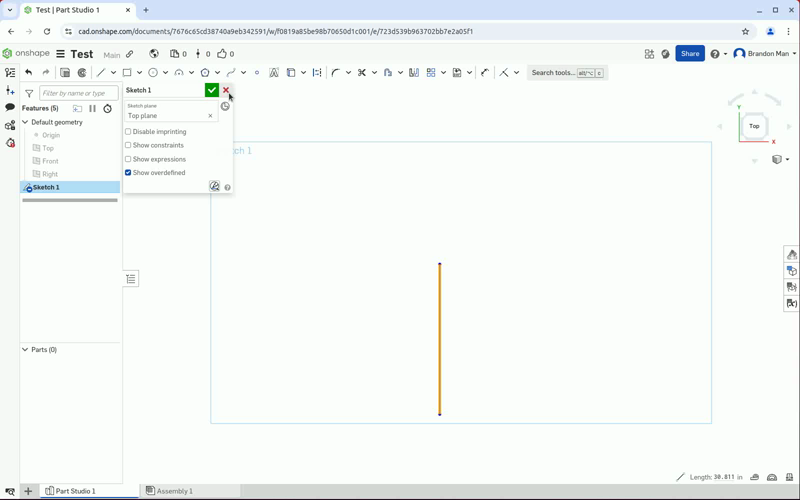
key(shift+h)
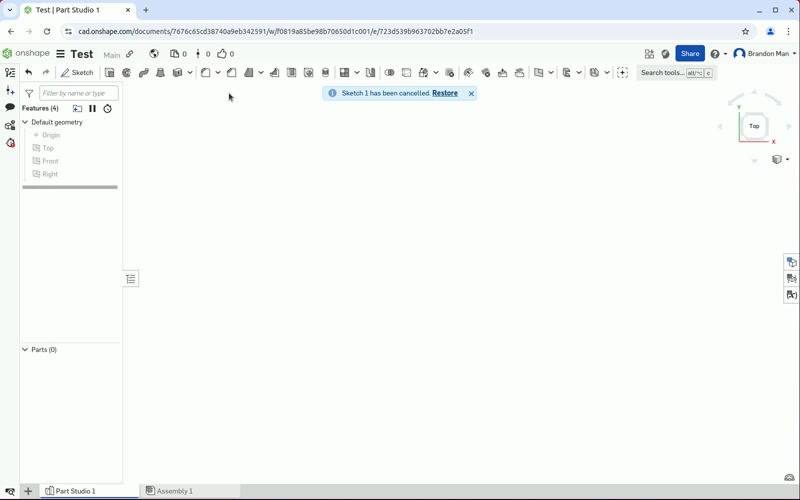
mouse_move(73, 352)
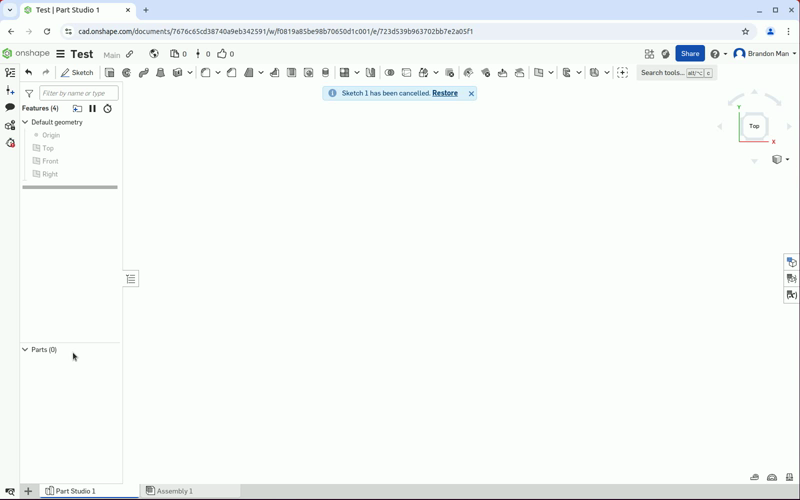
key(y)
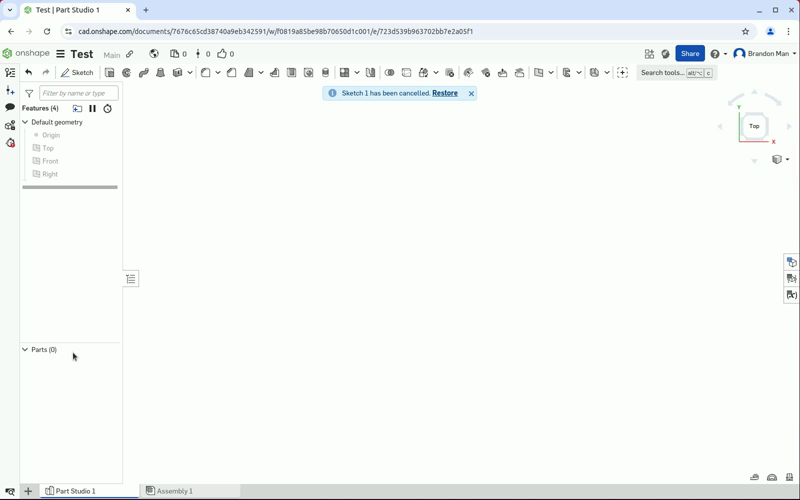
key(shift+p)
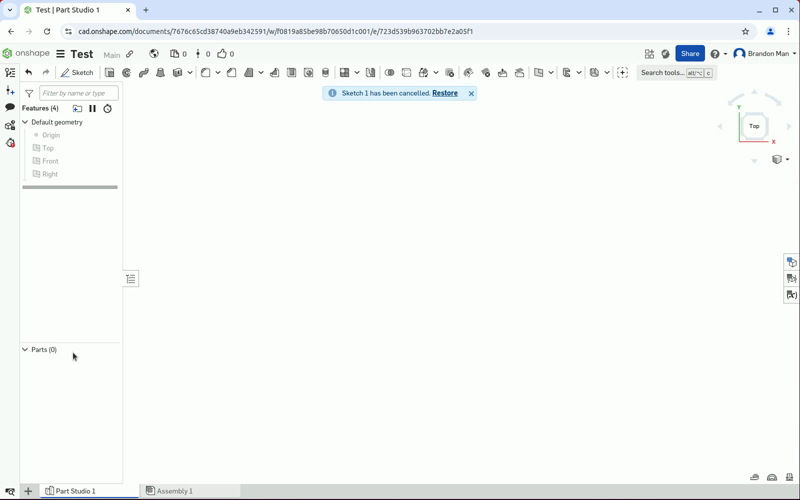
key(space)
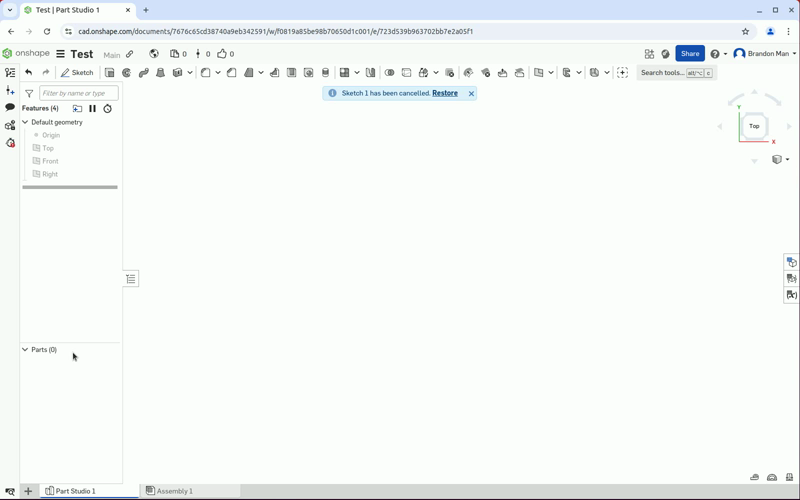
key_down(shift)
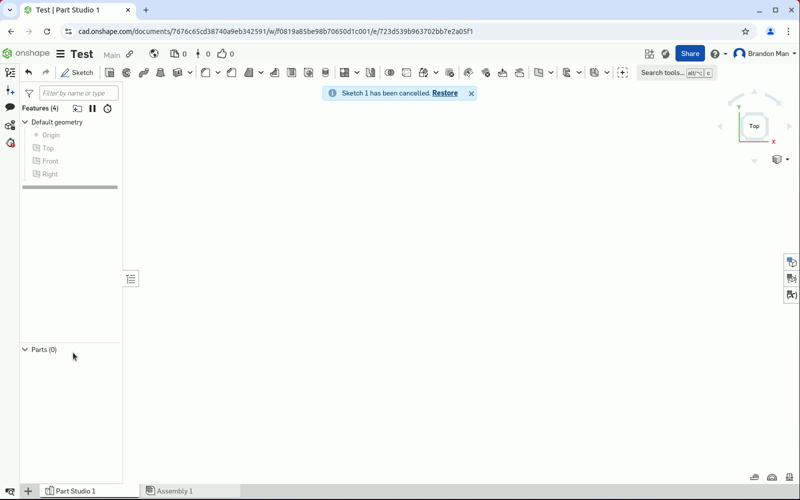
key(up)
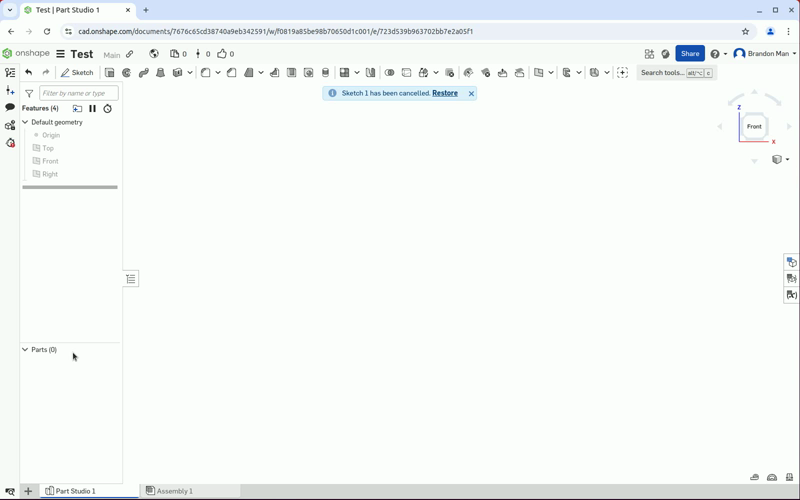
key_up(shift)
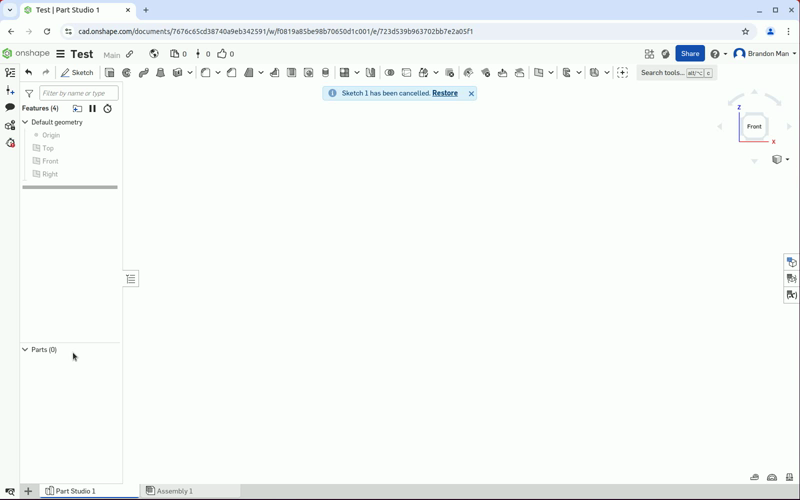
mouse_move(73, 352)
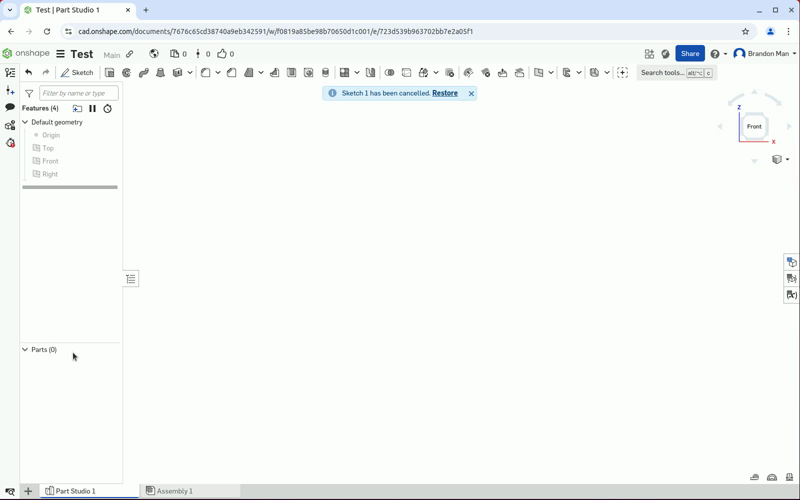
key(shift+y)
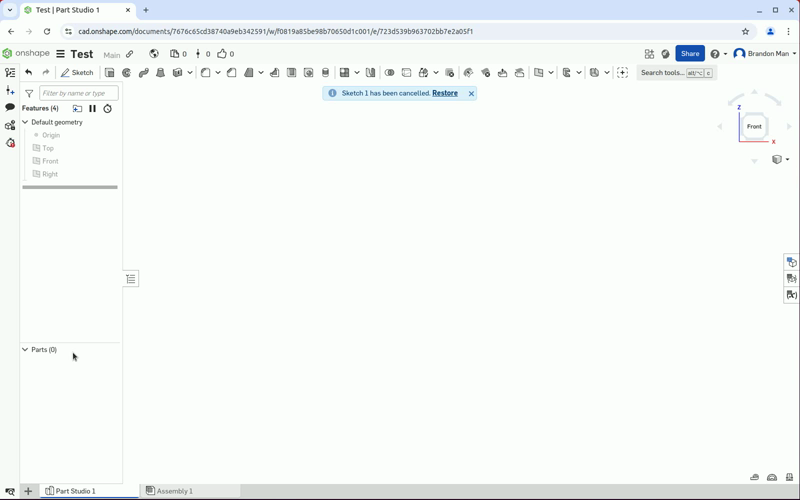
key(shift+s)
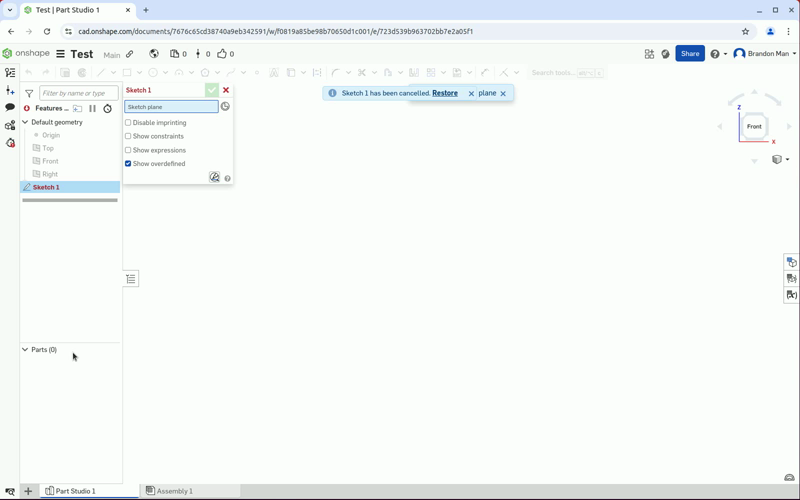
mouse_move(73, 163)
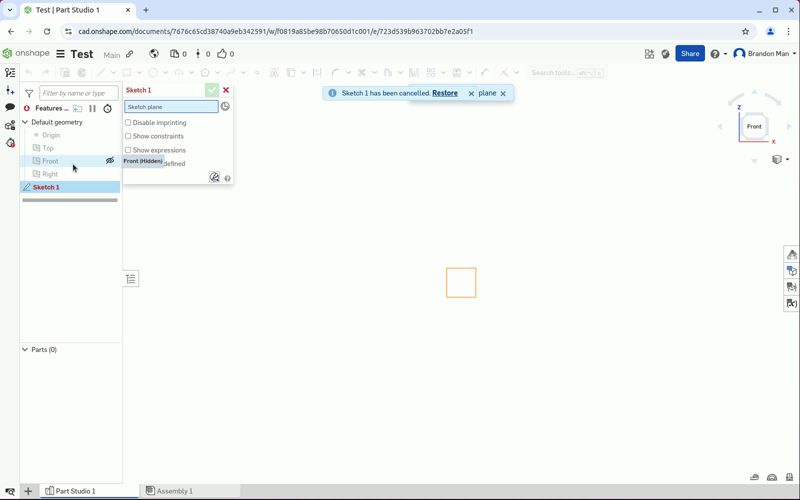
click(73, 163)
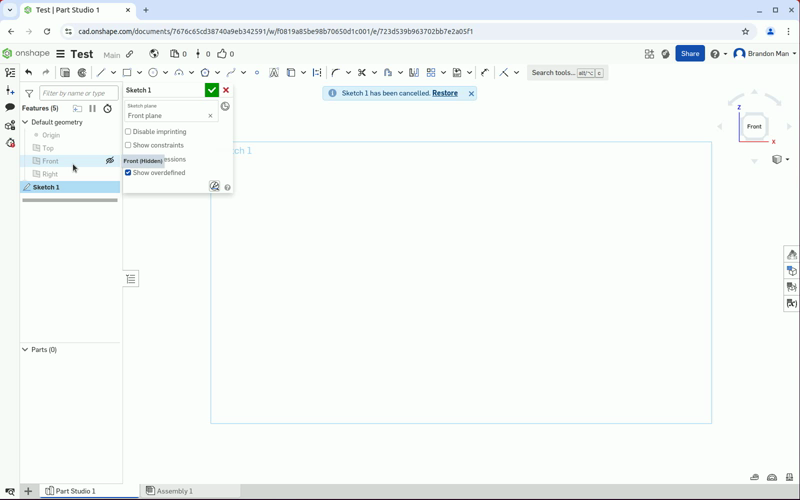
mouse_move(73, 352)
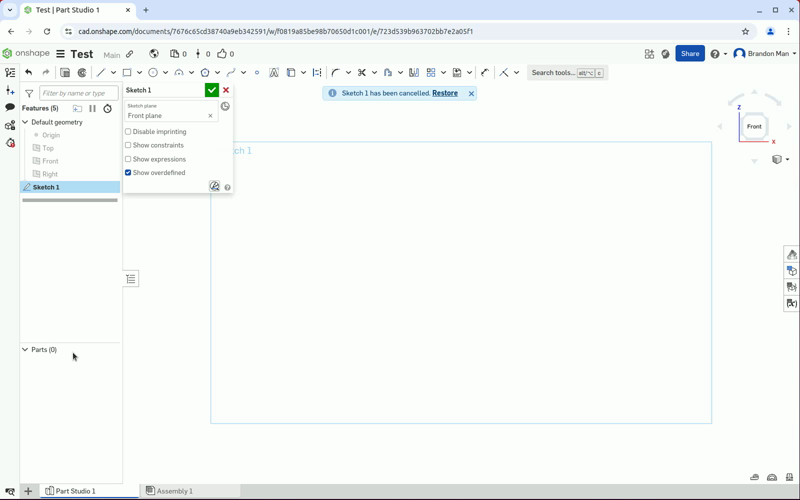
key(y)
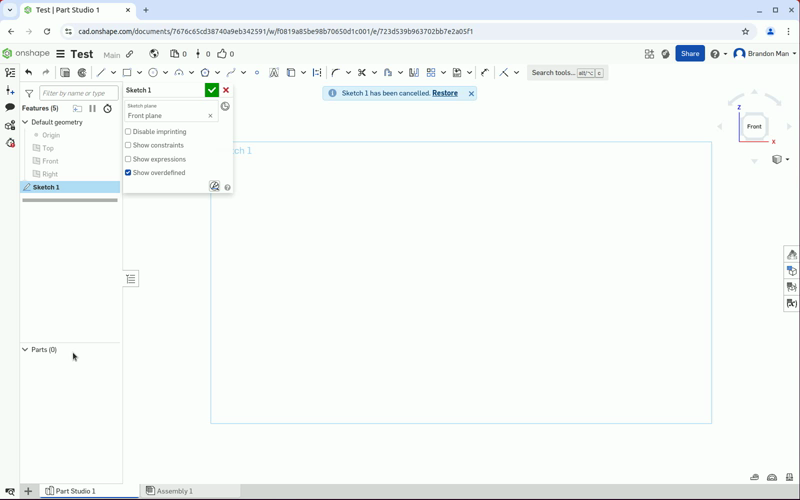
key(l)
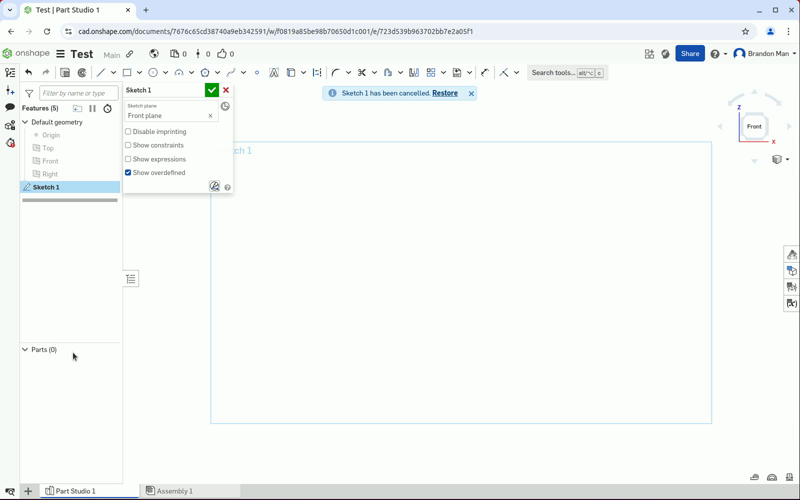
key_down(shift)
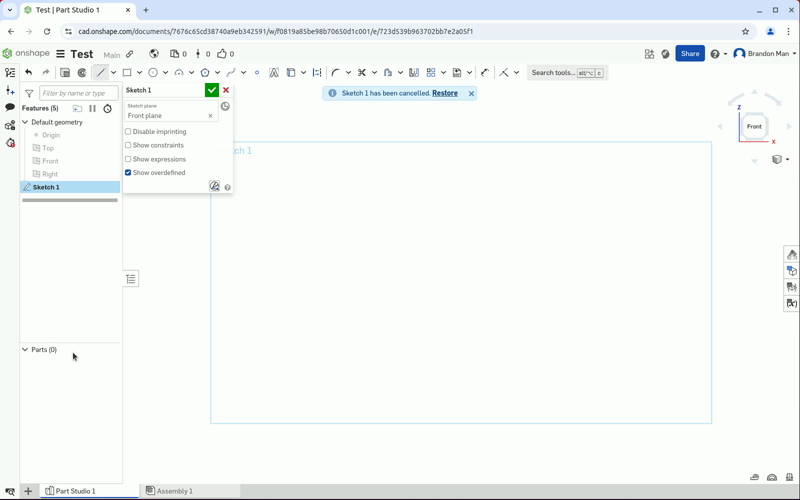
mouse_move(348, 325)
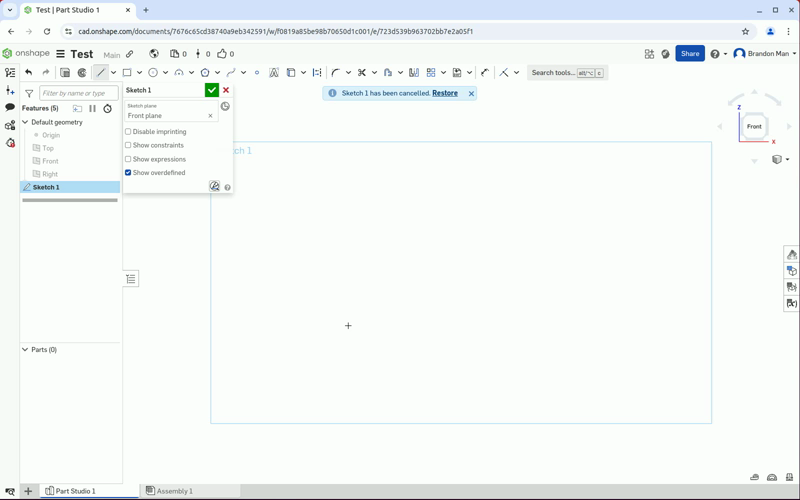
click(348, 325)
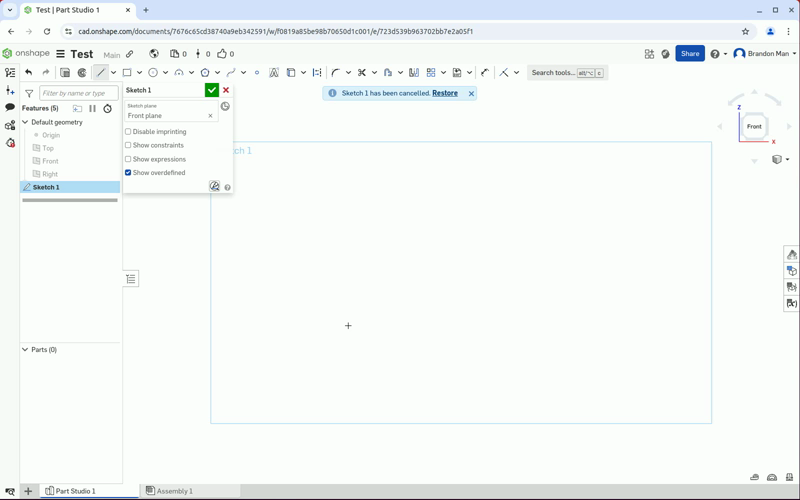
key_up(shift)
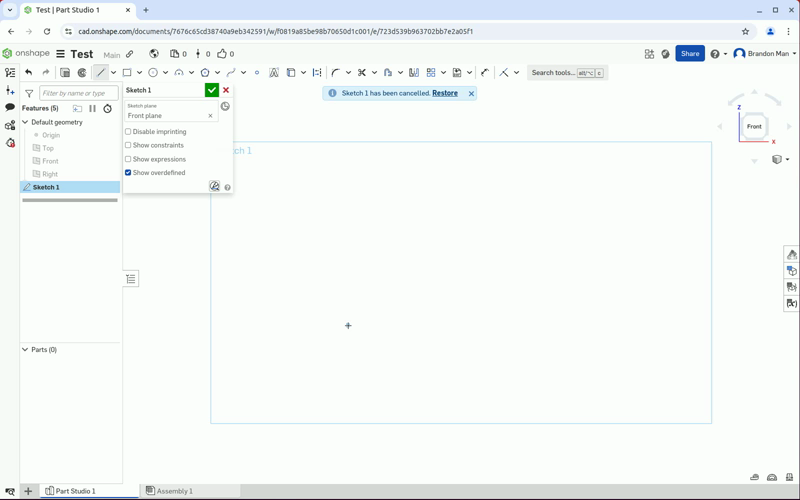
key_down(shift)
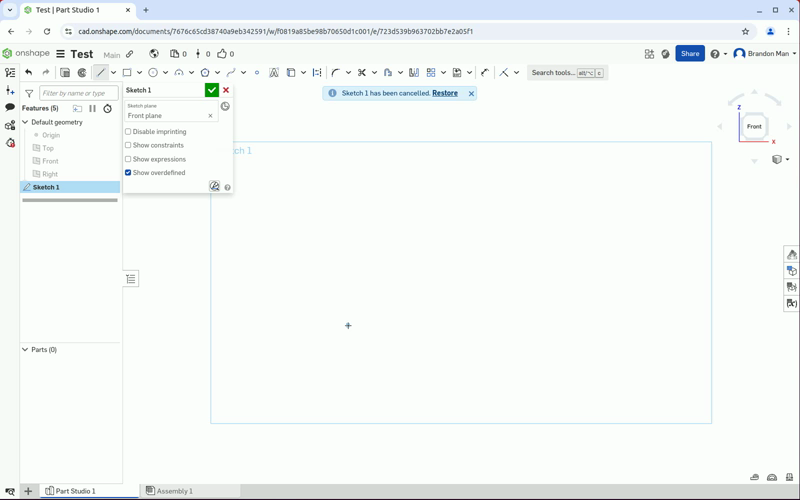
mouse_move(572, 325)
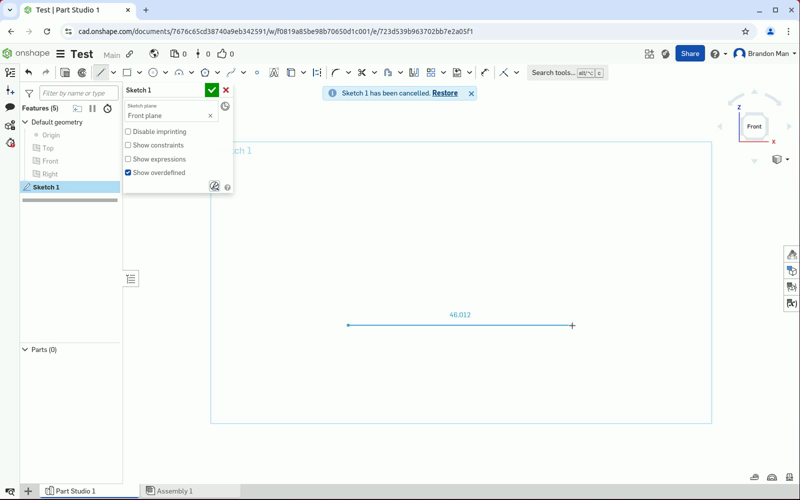
click(572, 325)
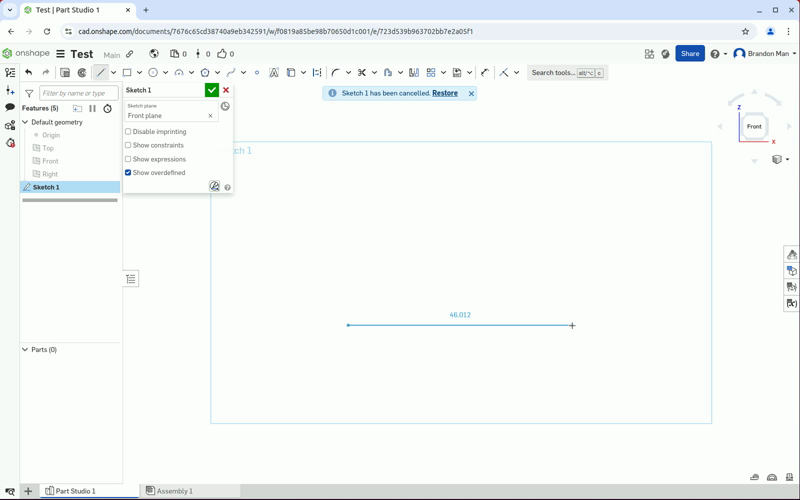
key_up(shift)
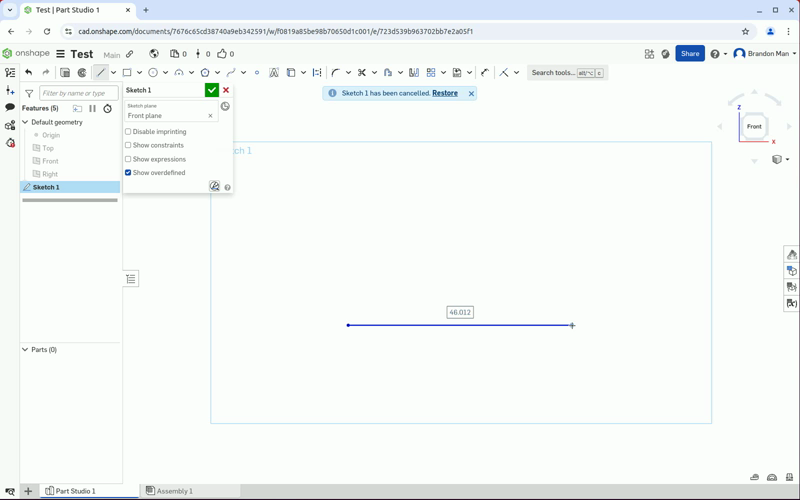
key_down(shift)
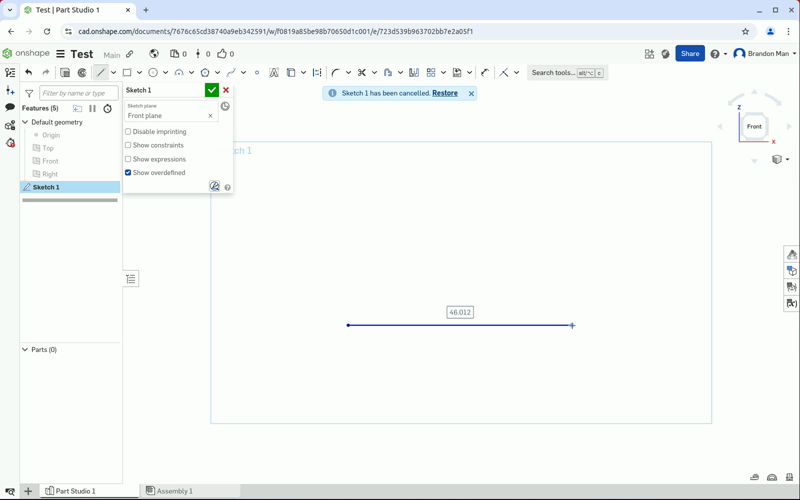
mouse_move(572, 240)
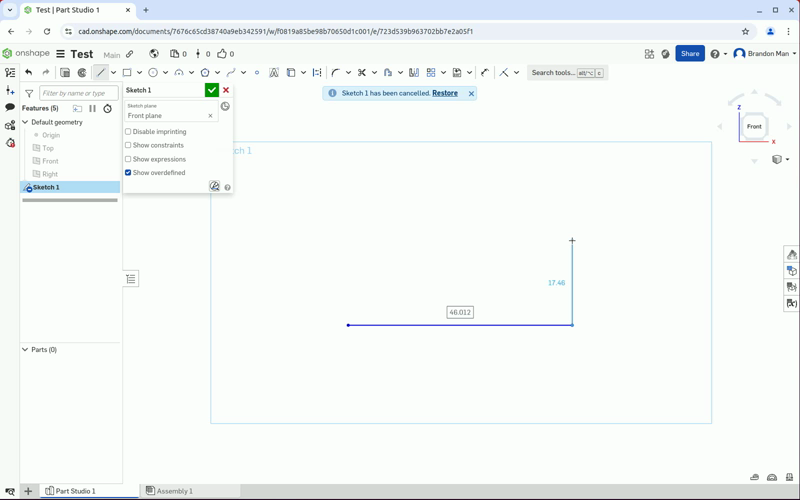
click(572, 240)
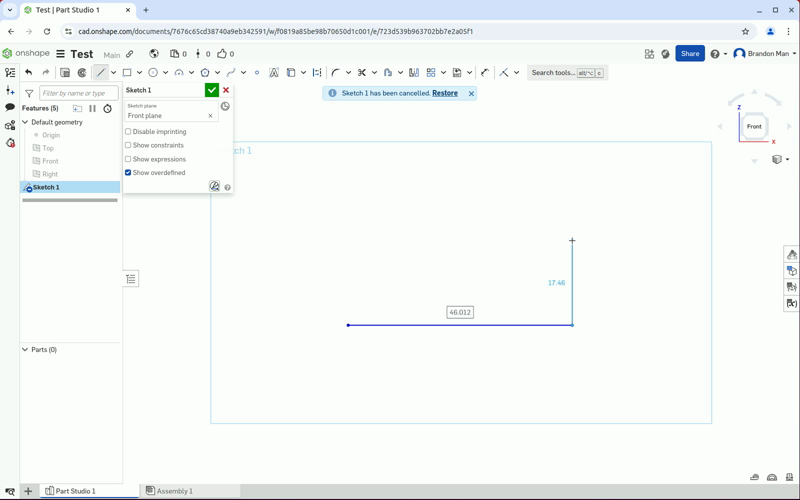
key_up(shift)
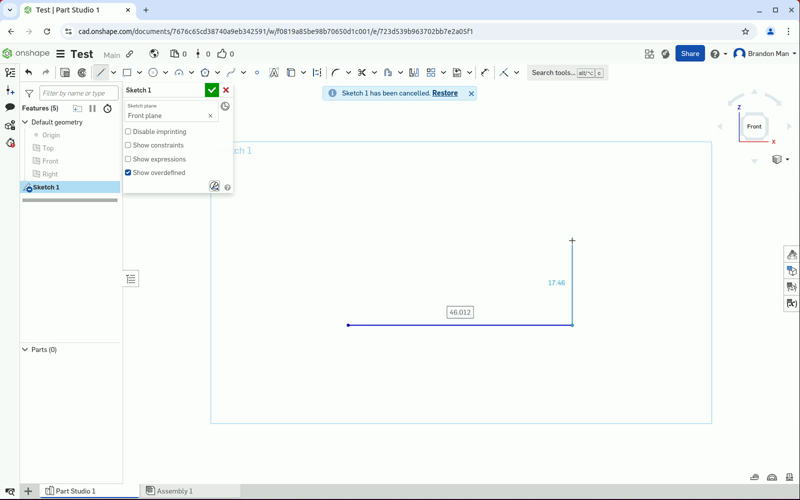
key_down(shift)
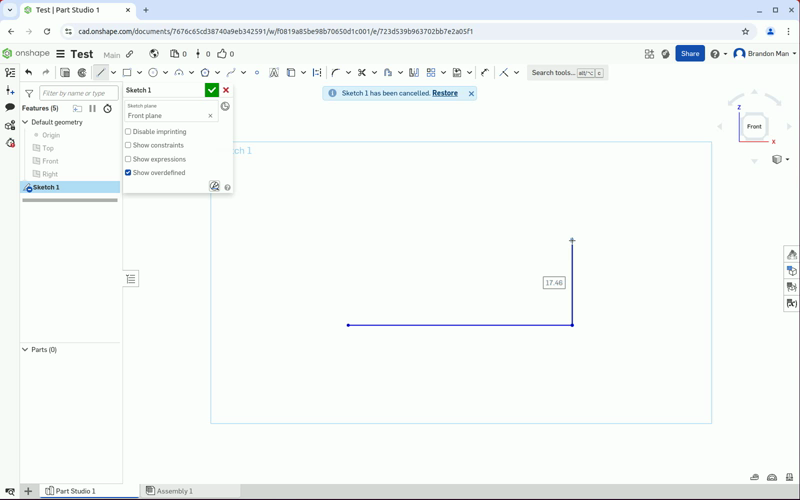
mouse_move(348, 240)
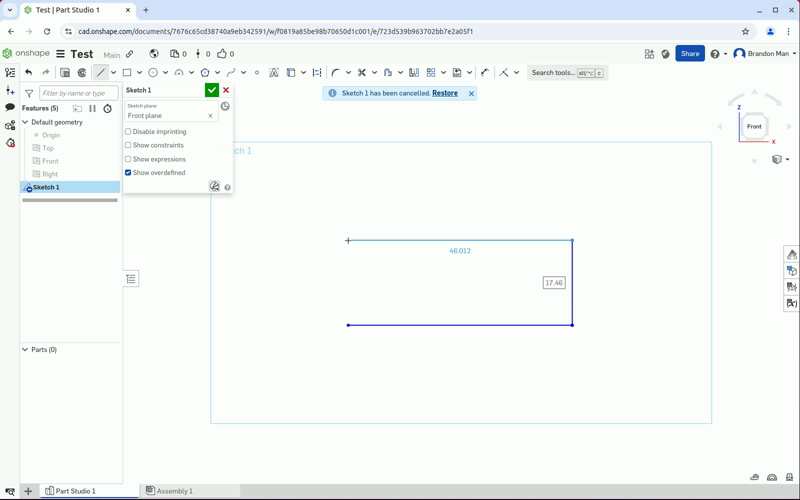
click(348, 240)
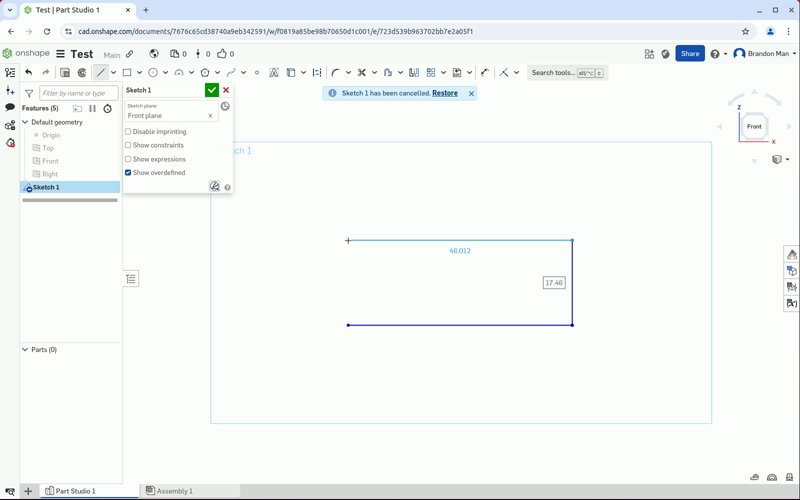
key_up(shift)
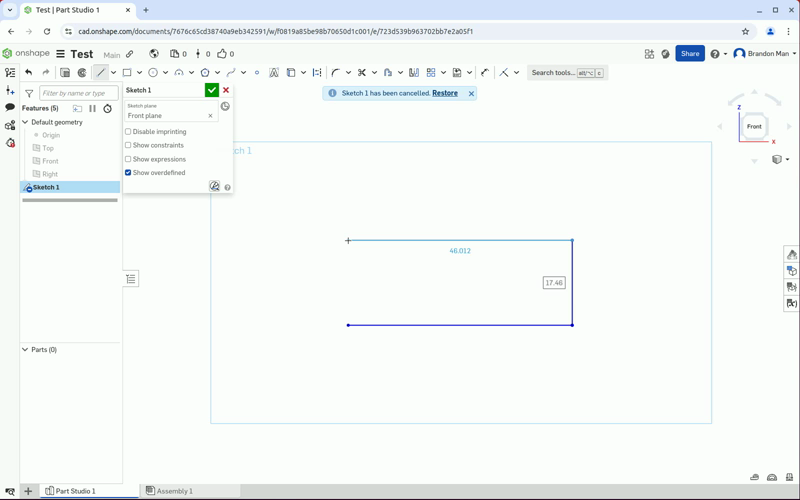
key_down(shift)
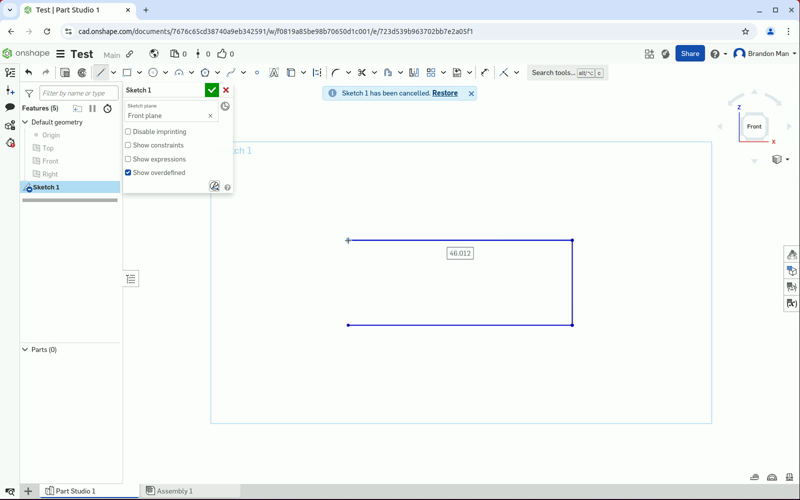
mouse_move(348, 325)
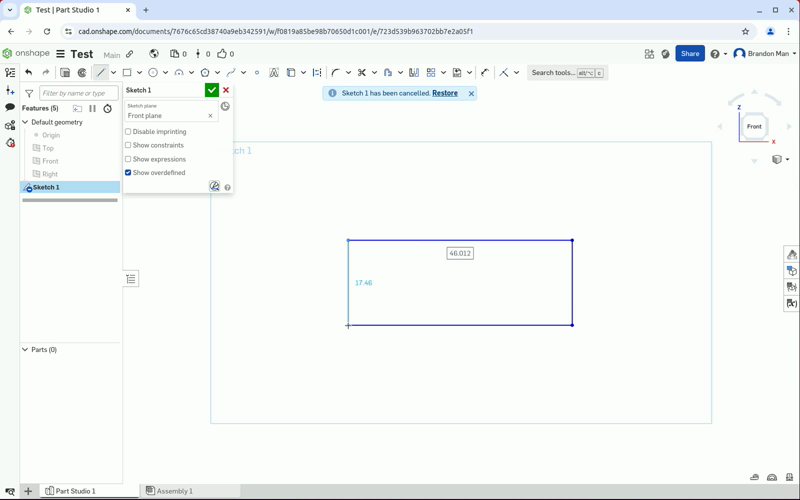
key_up(shift)
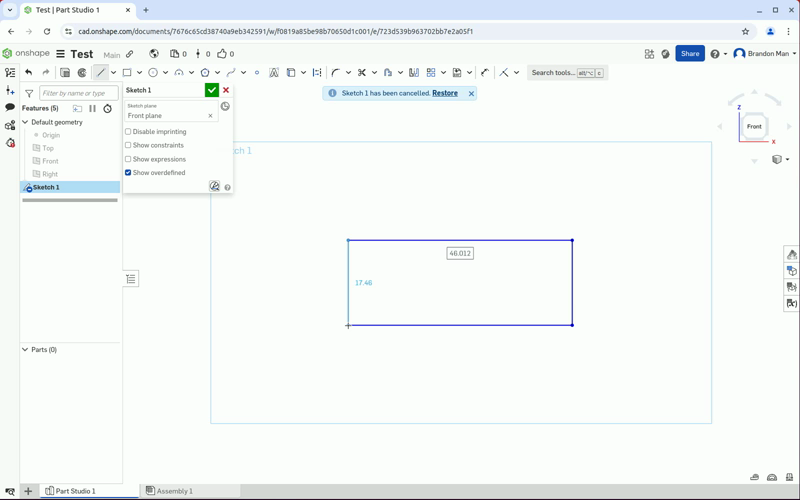
click(348, 325)
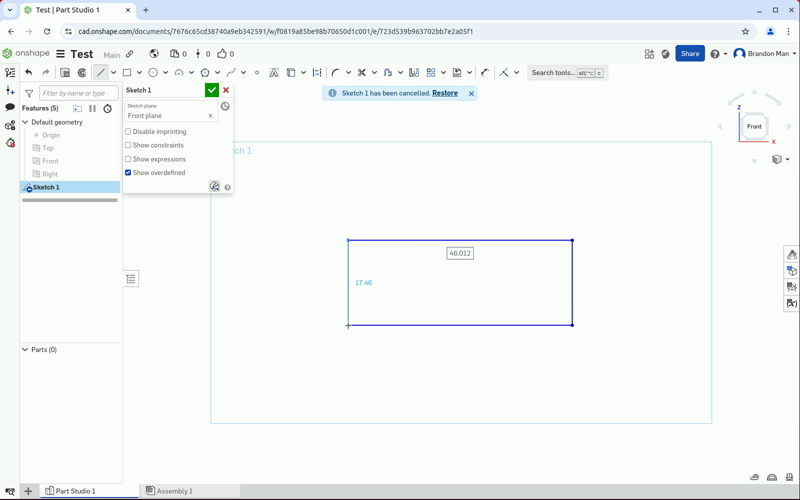
key(esc)
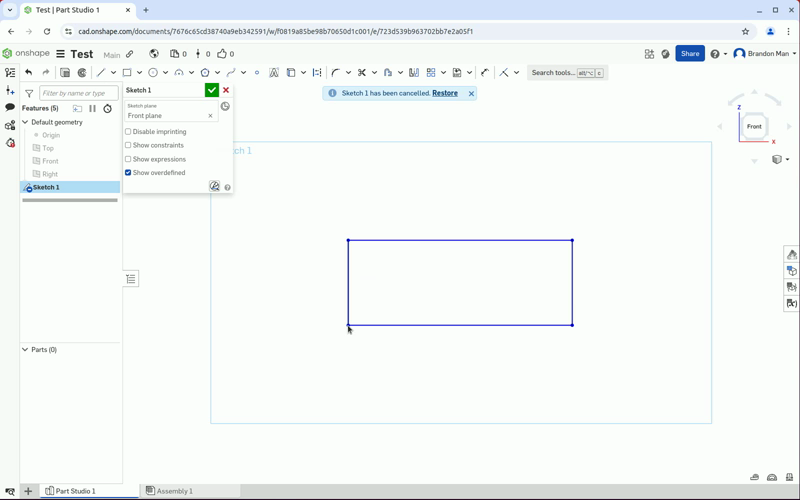
mouse_move(389, 267)
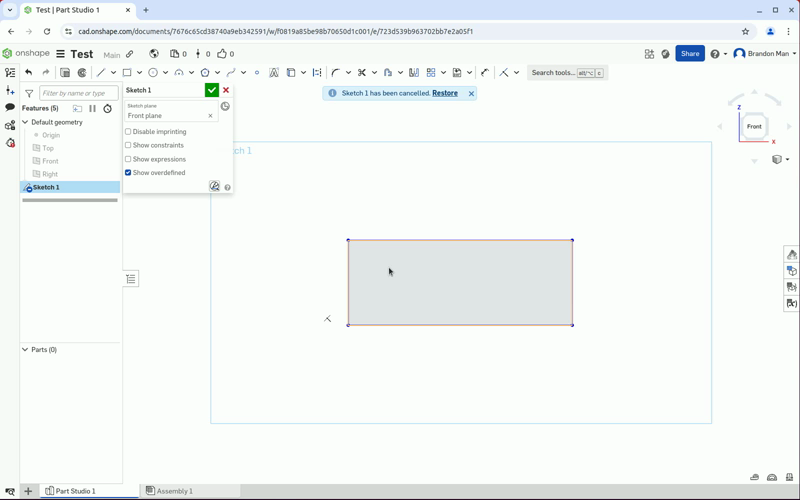
click(389, 267)
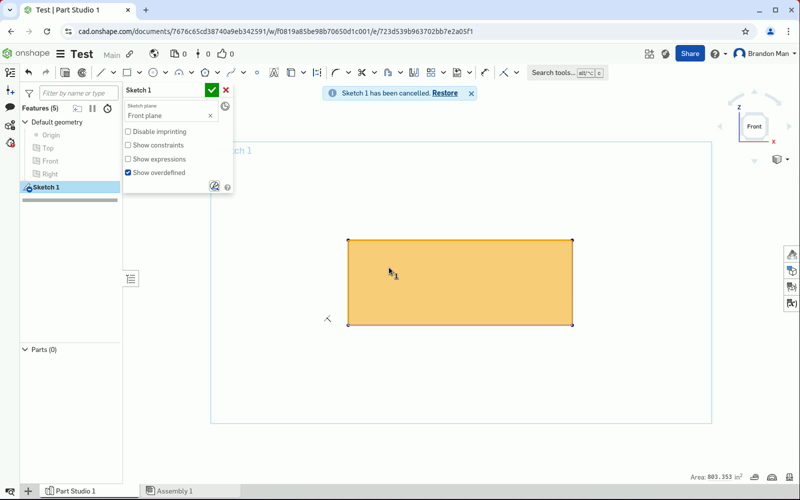
mouse_move(73, 352)
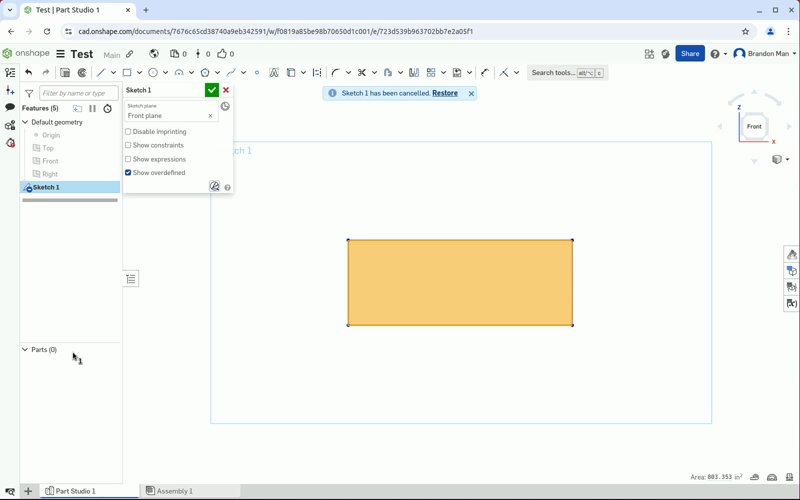
key(shift+y)
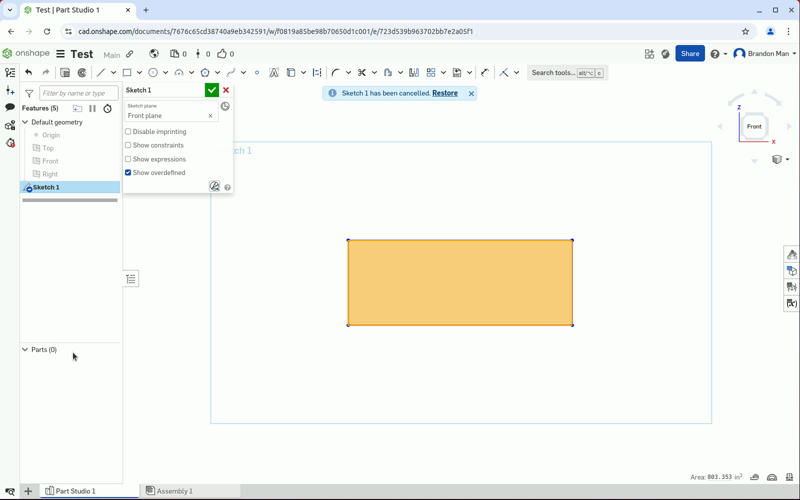
key(shift+e)
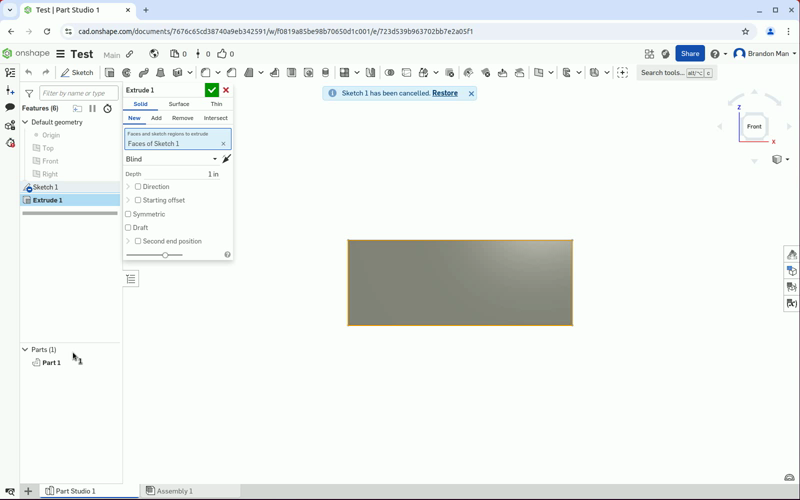
mouse_move(143, 106)
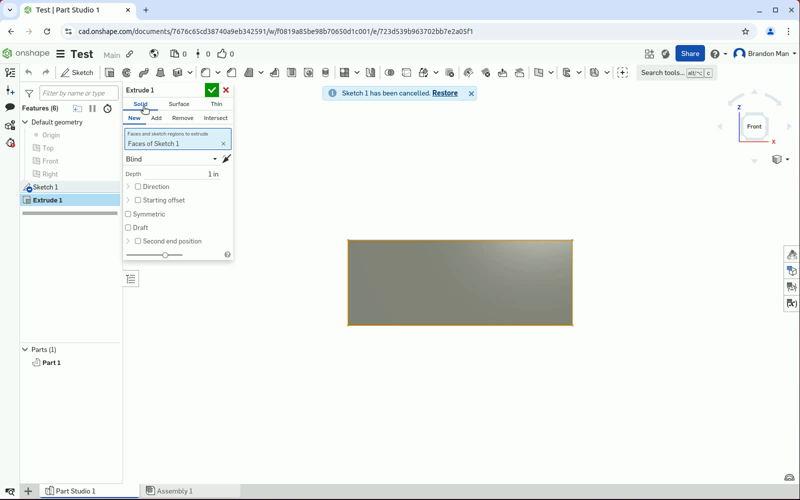
click(143, 106)
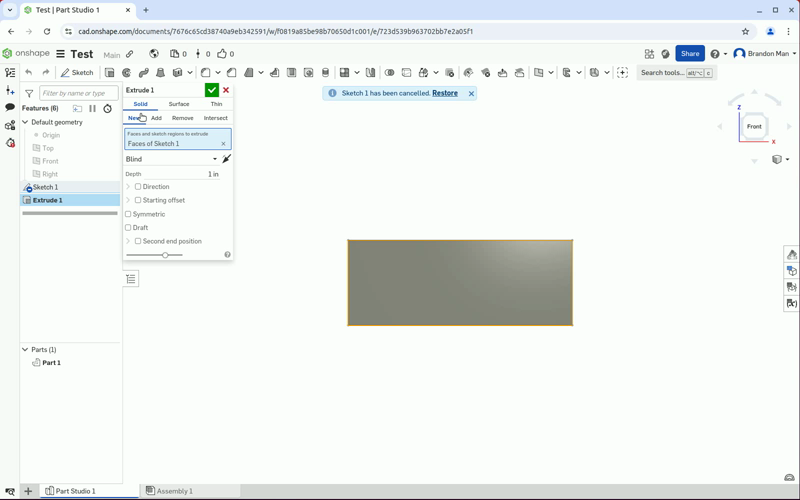
mouse_move(137, 120)
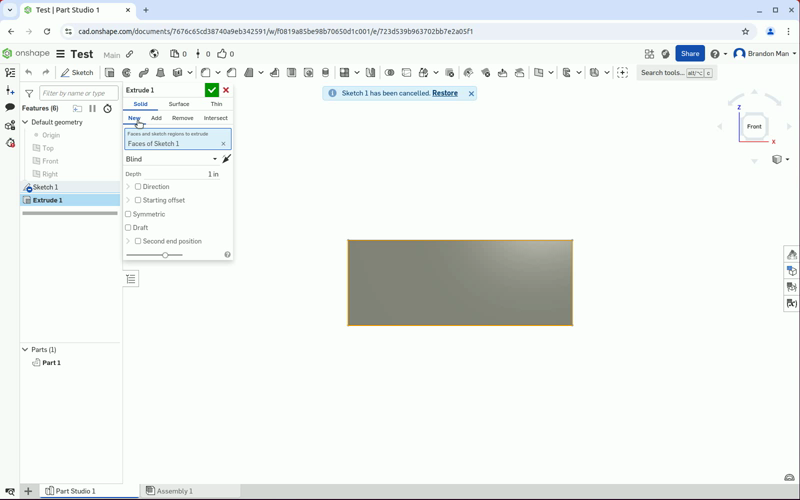
click(137, 120)
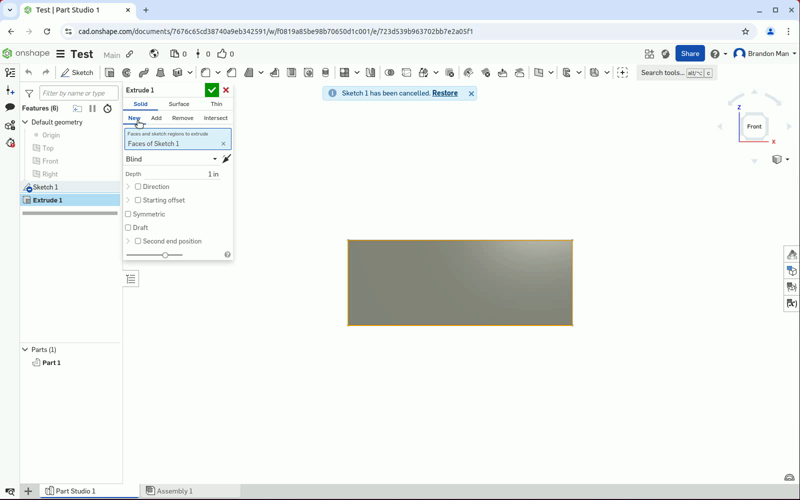
key(tab, 4)
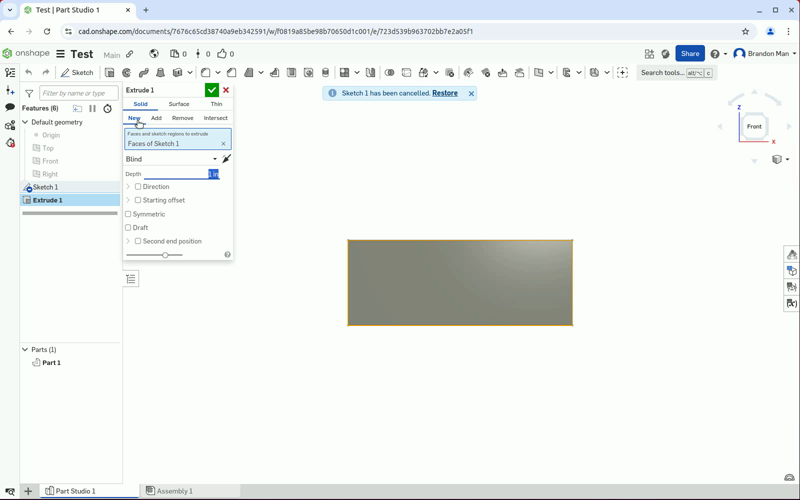
text(12.276)
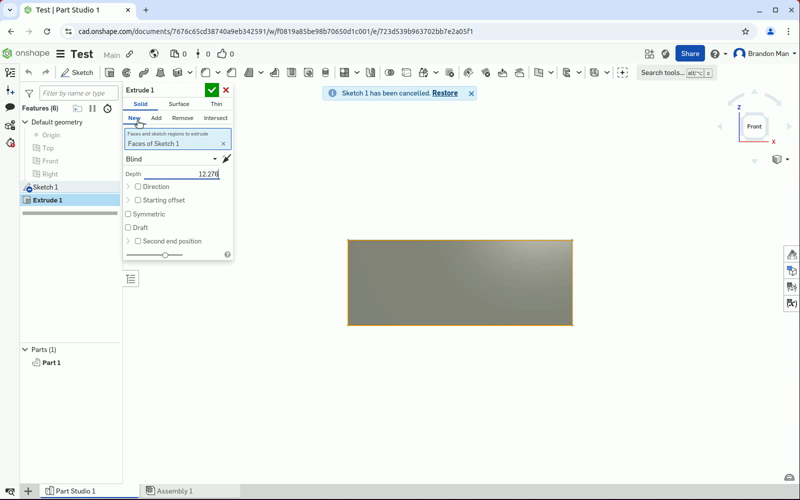
key(enter)
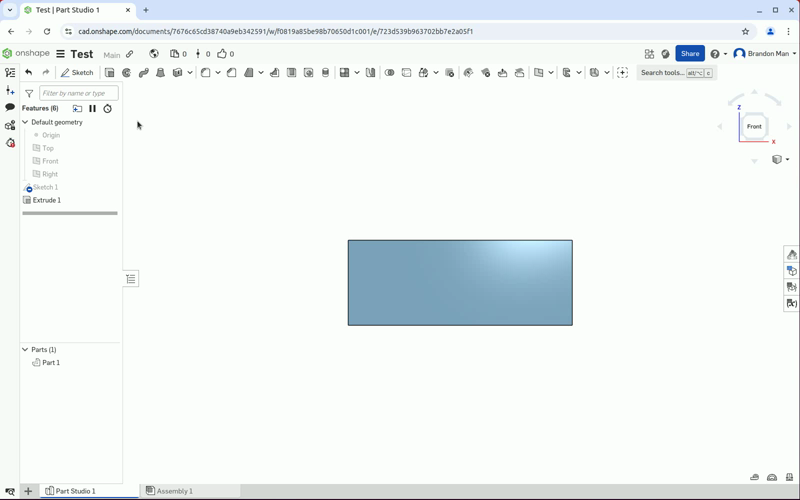
key(shift+h)
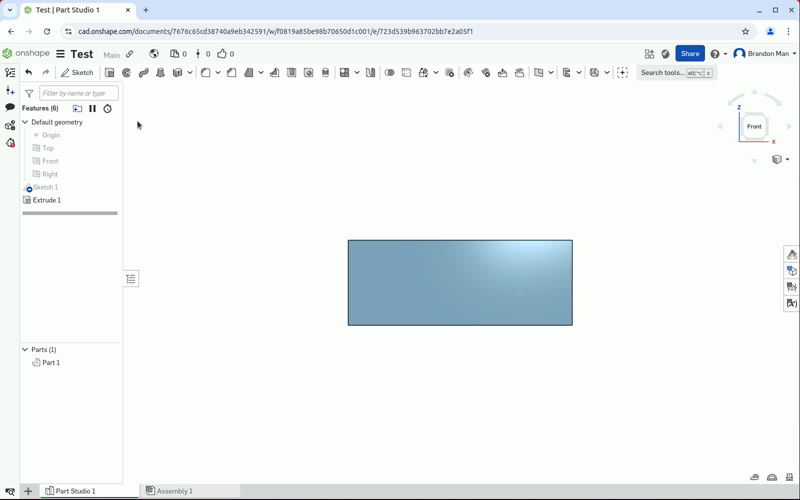
key(shift+h)
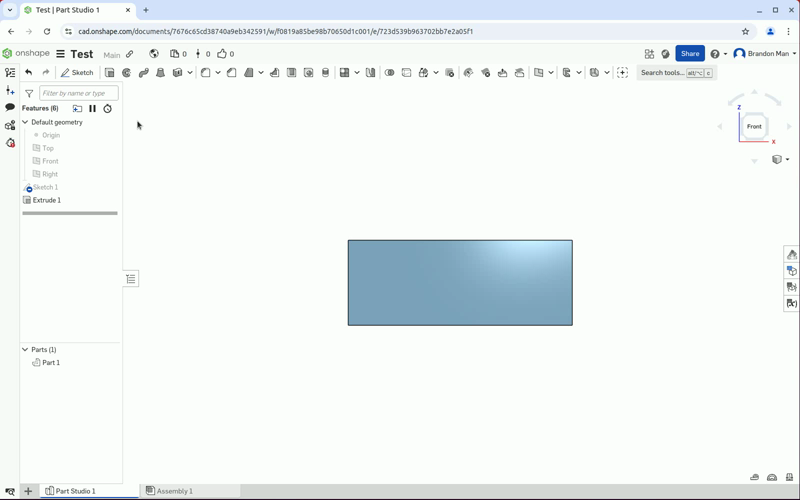
mouse_move(73, 189)
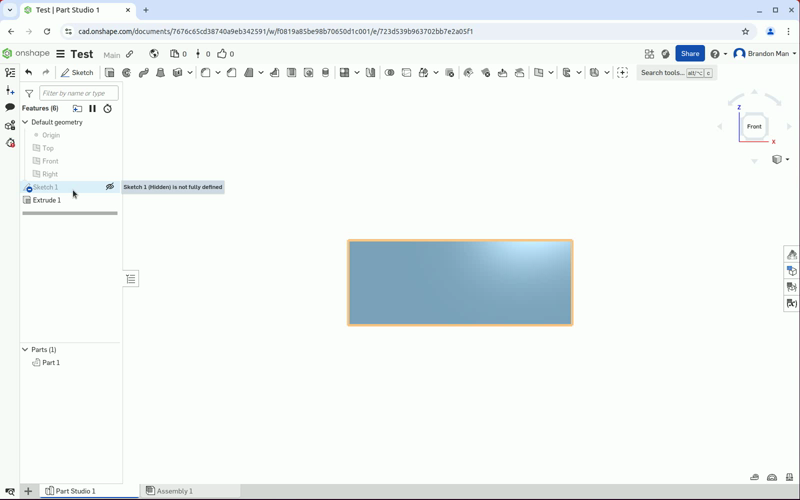
click(73, 189)
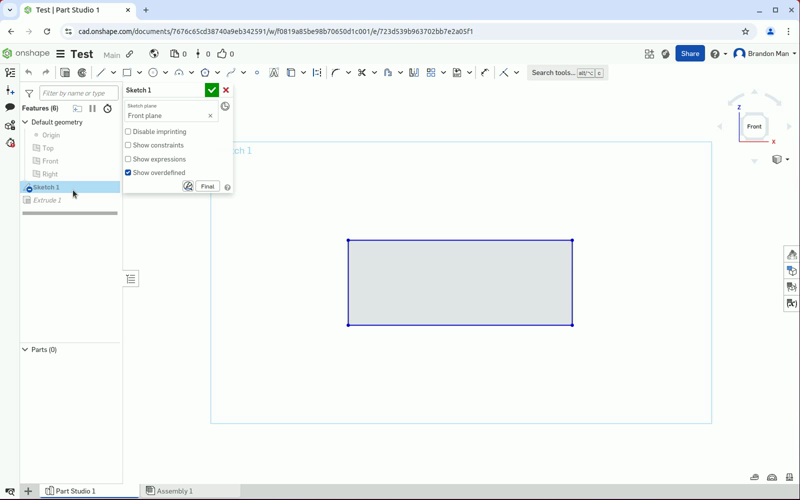
mouse_move(229, 92)
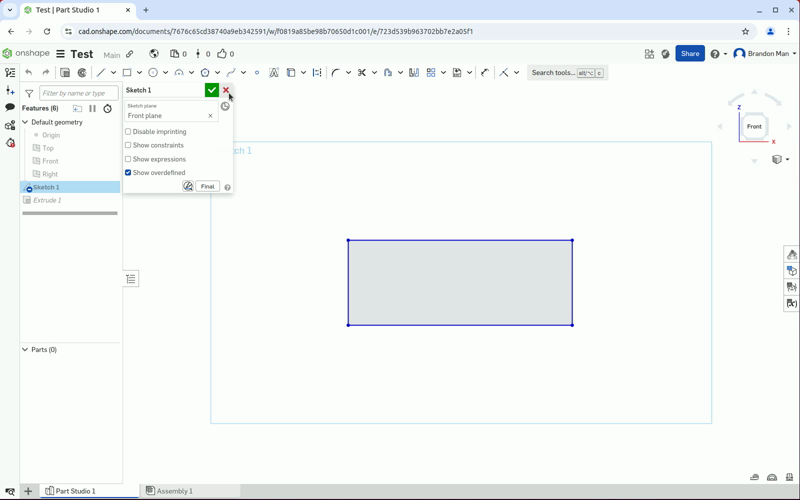
click(229, 92)
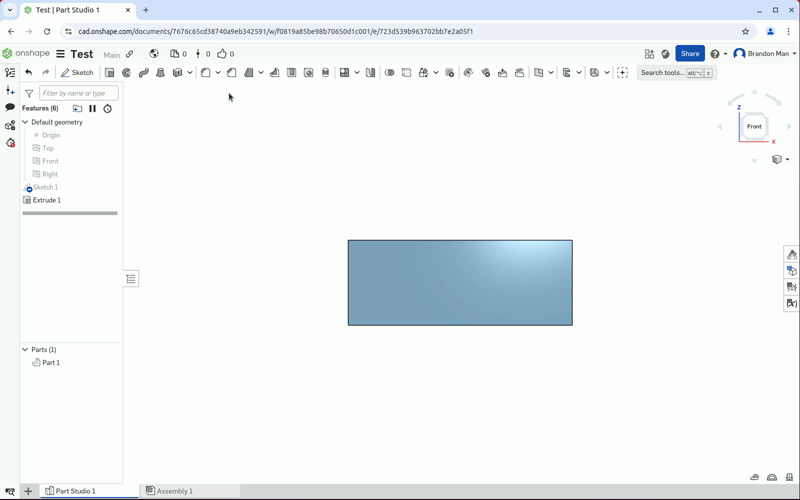
mouse_move(541, 75)
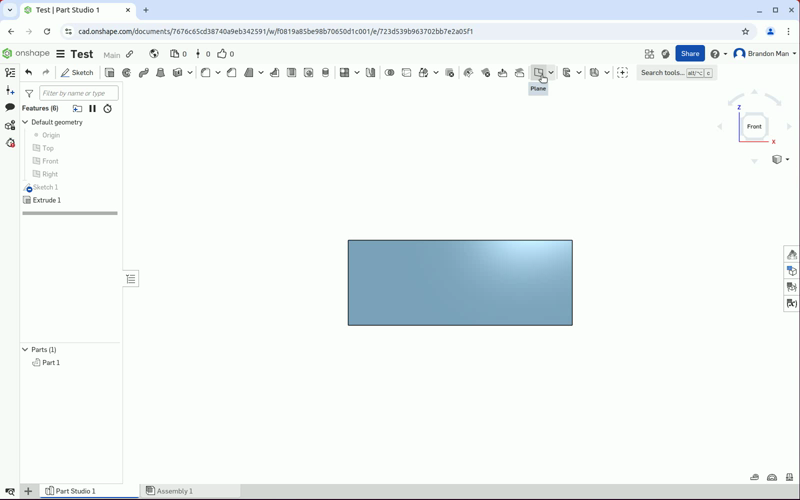
click(541, 75)
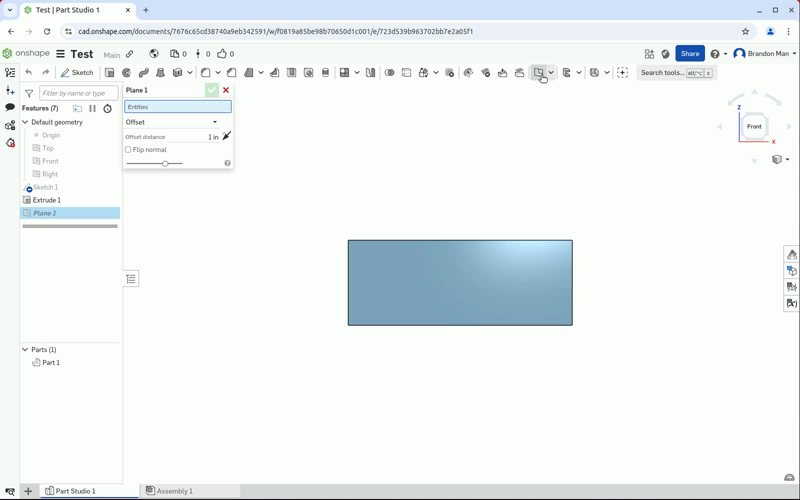
mouse_move(73, 163)
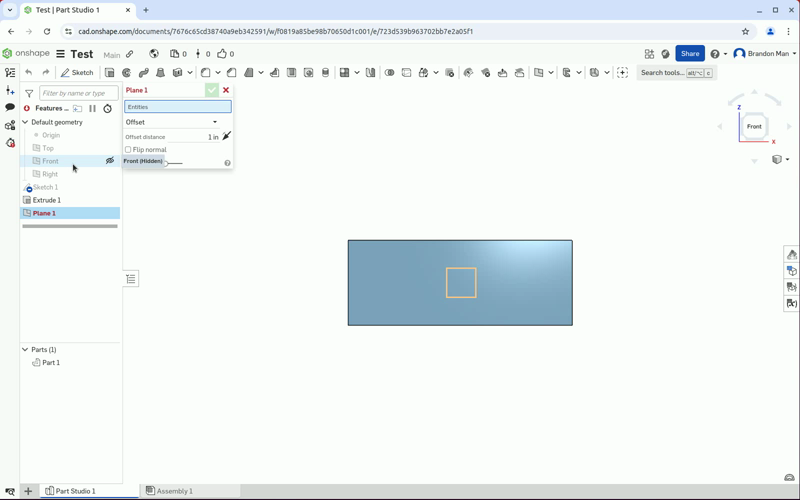
click(73, 163)
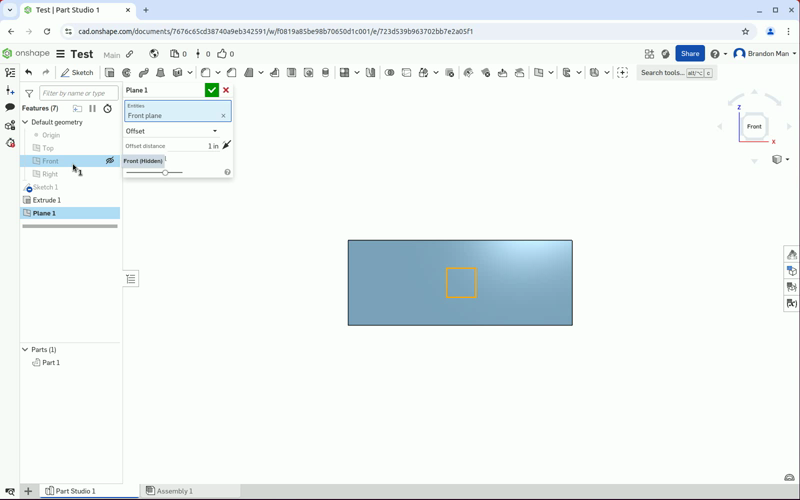
key(tab, 2)
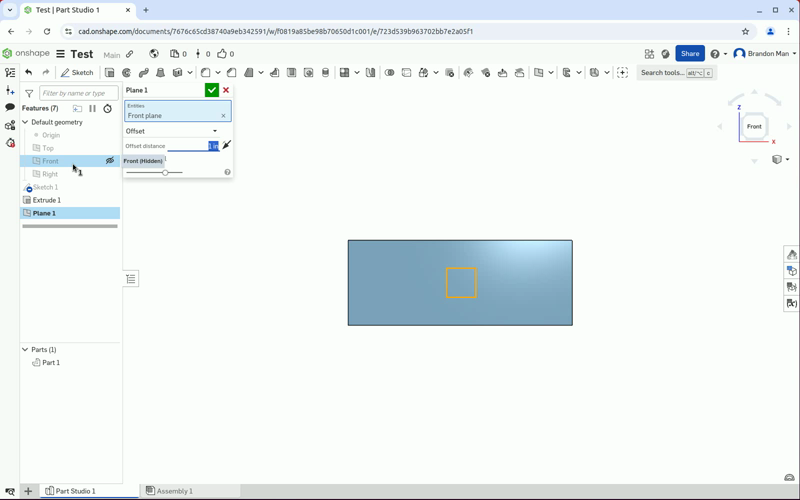
text(12.263)
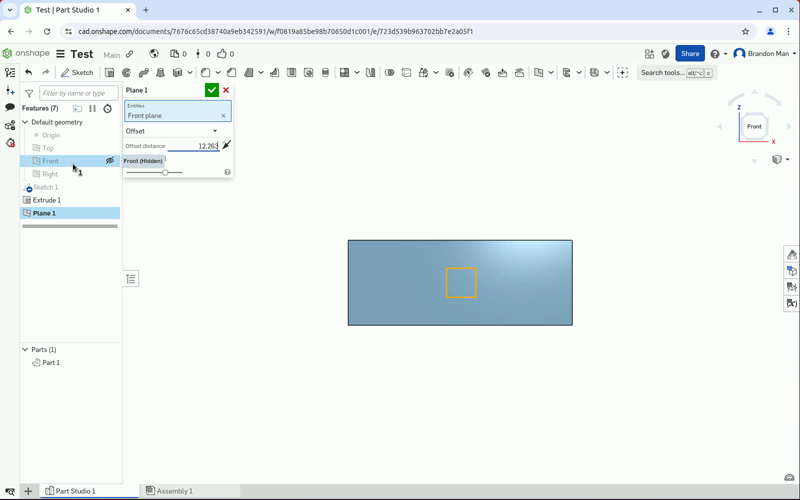
key(enter, 2)
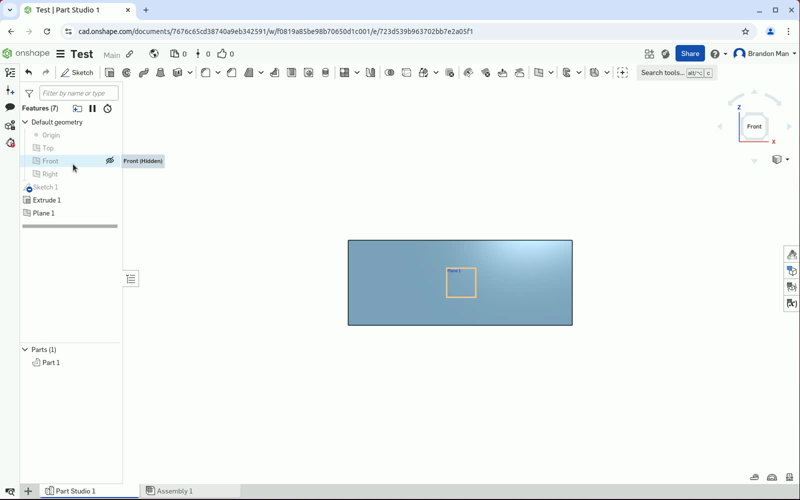
key(shift+s)
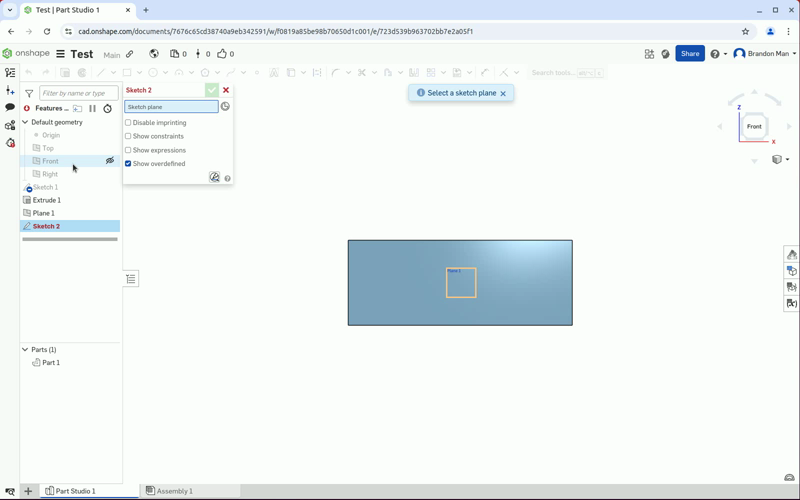
mouse_move(73, 215)
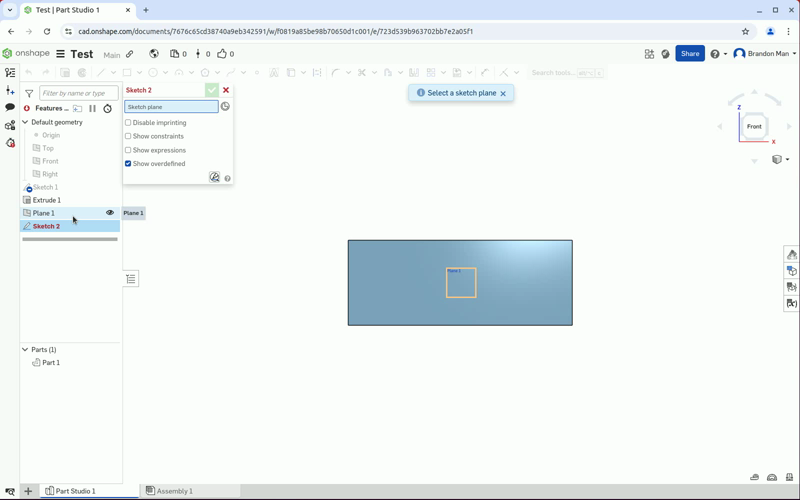
click(73, 215)
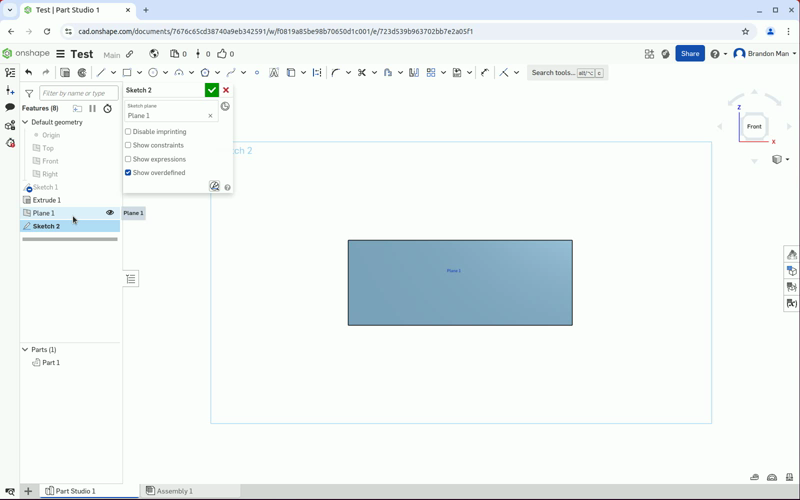
mouse_move(73, 352)
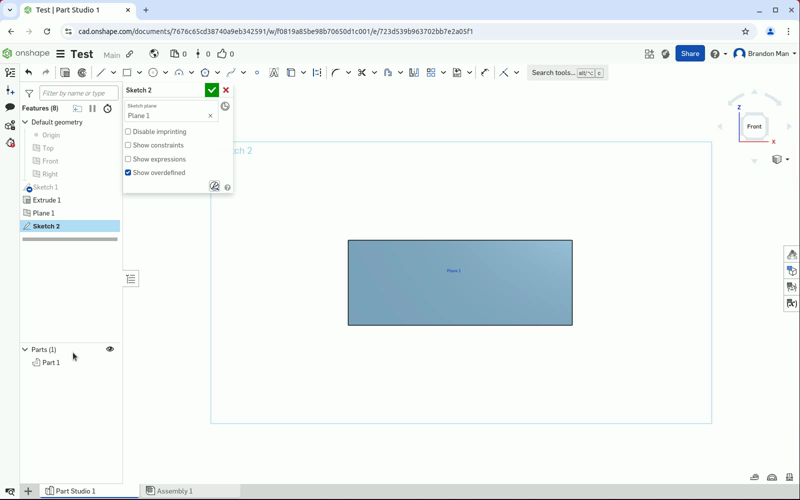
key(y)
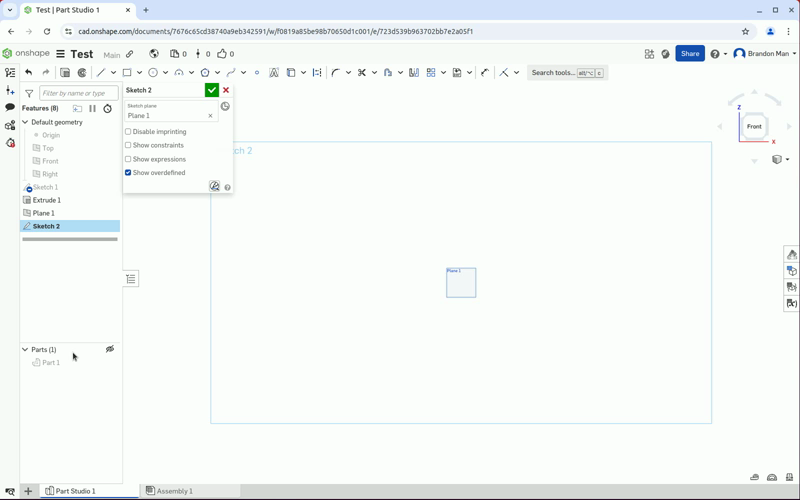
key(l)
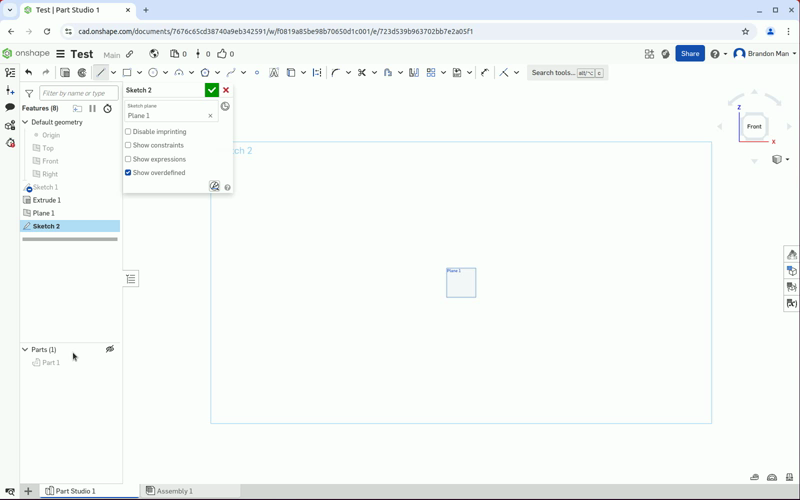
key_down(shift)
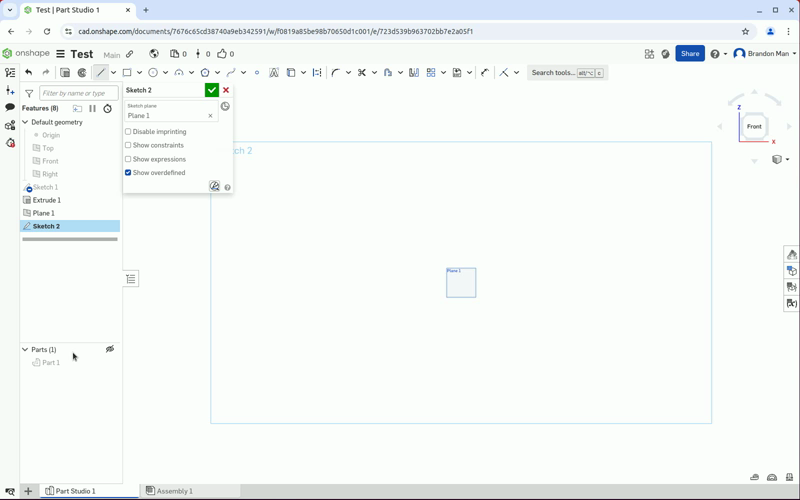
mouse_move(356, 309)
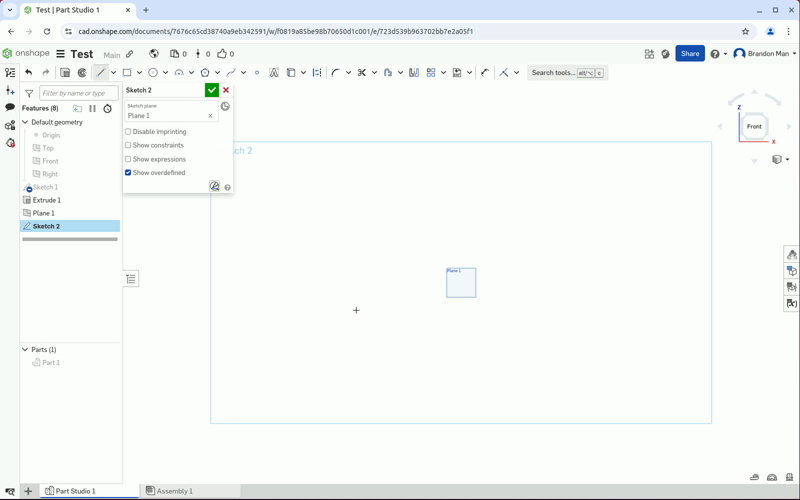
click(356, 309)
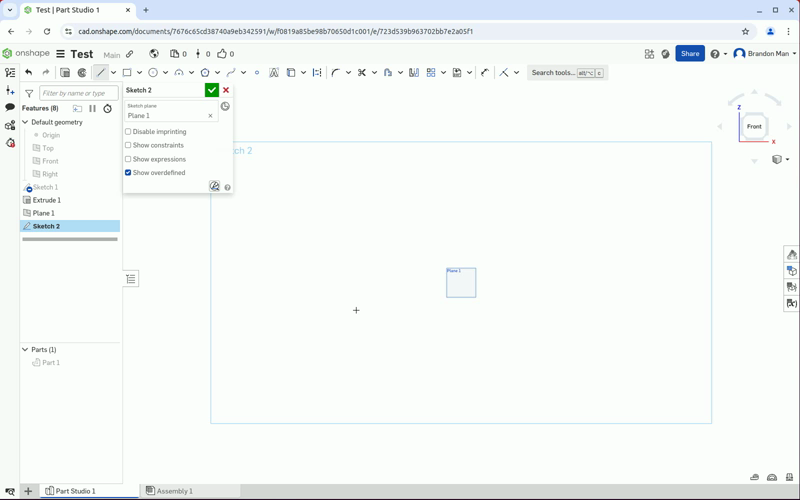
key_up(shift)
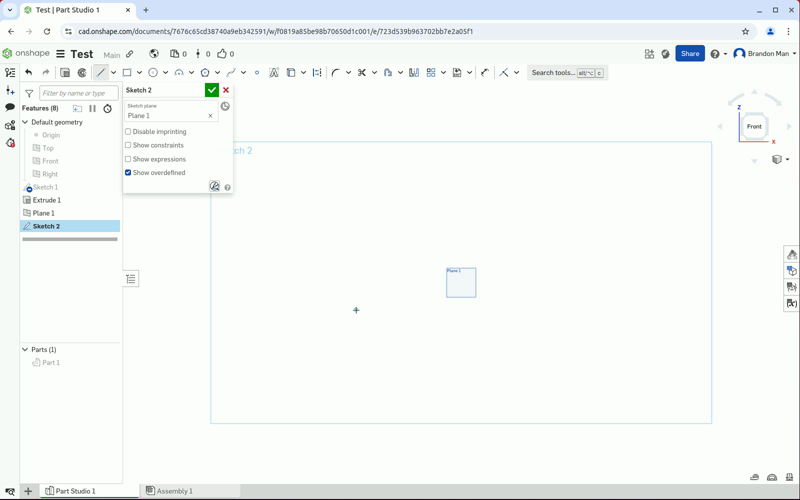
key_down(shift)
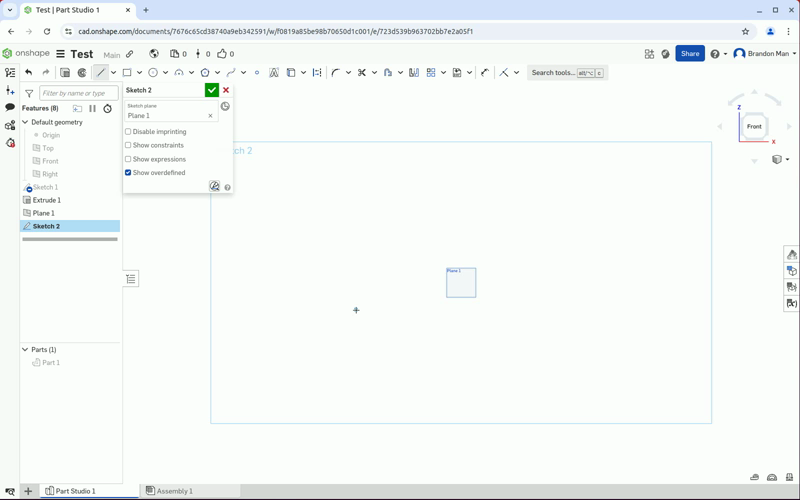
mouse_move(557, 309)
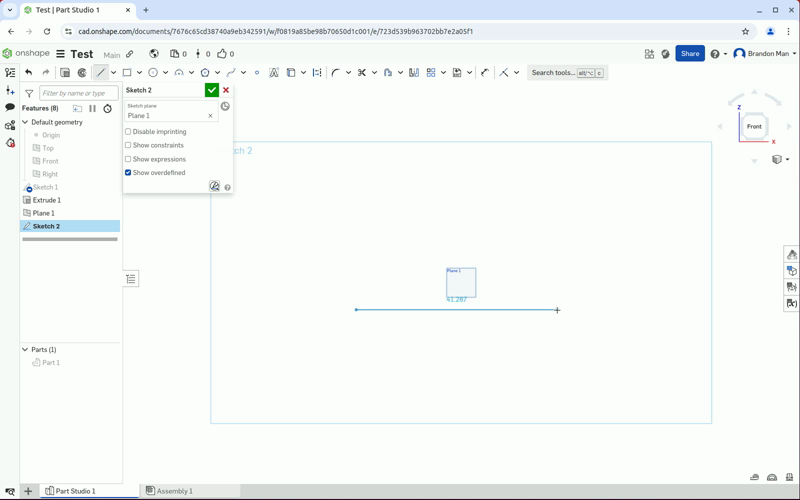
click(557, 309)
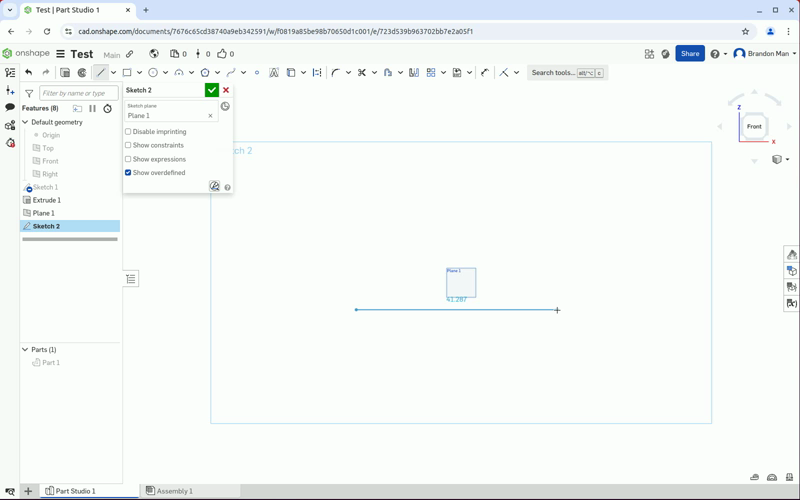
key_up(shift)
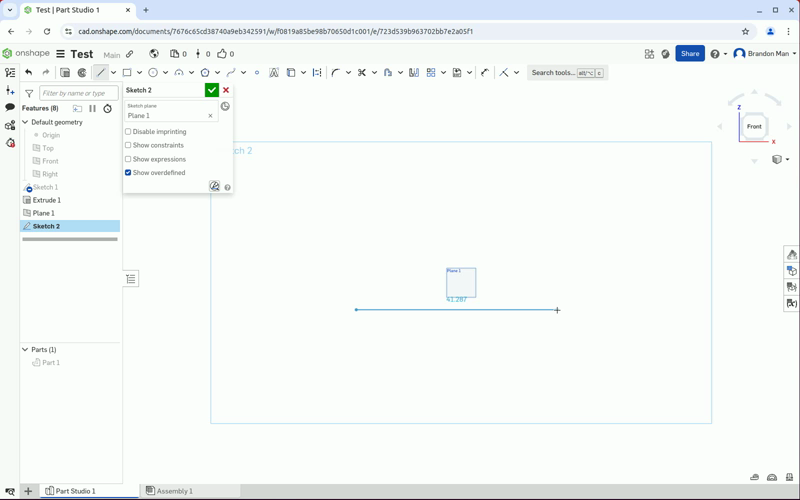
key_down(shift)
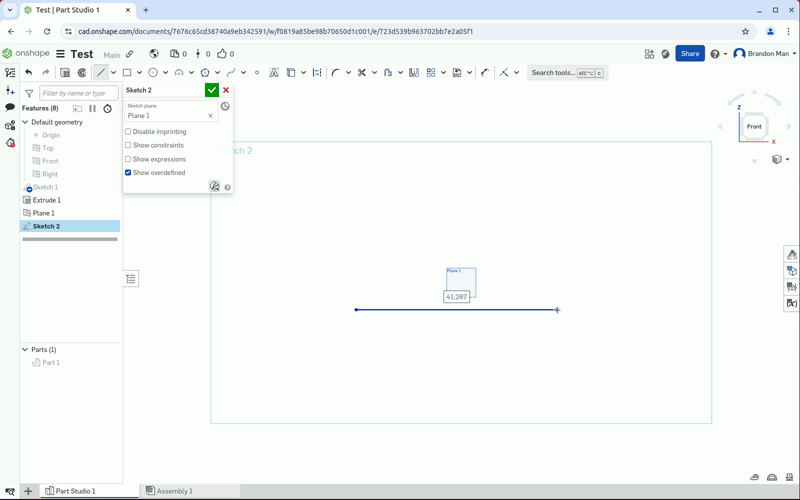
mouse_move(587, 309)
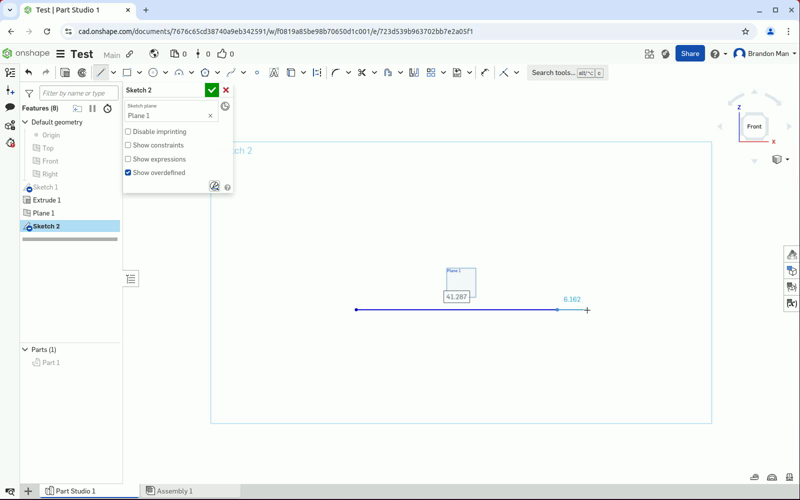
mouse_move(557, 252)
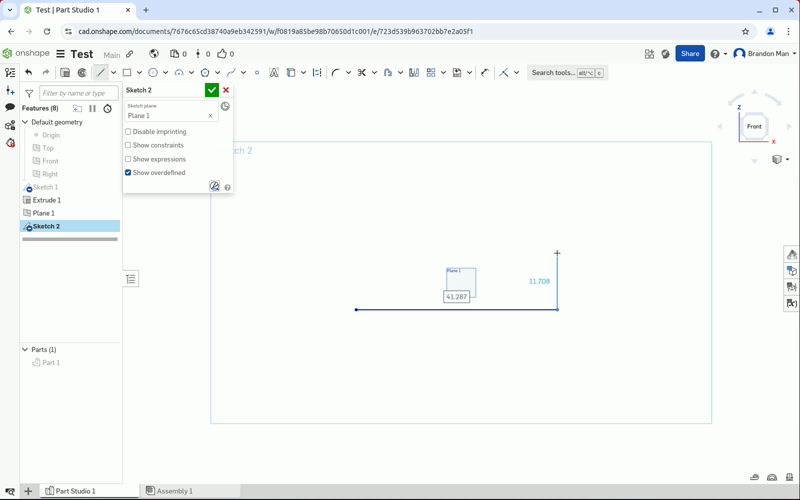
click(557, 252)
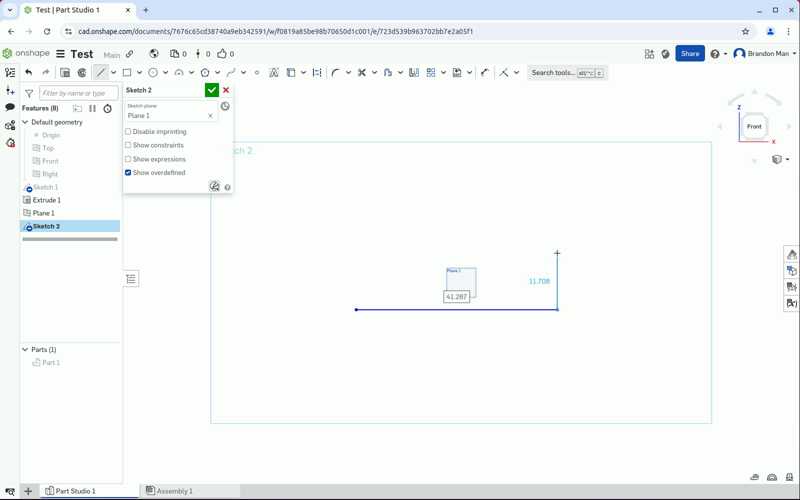
key_up(shift)
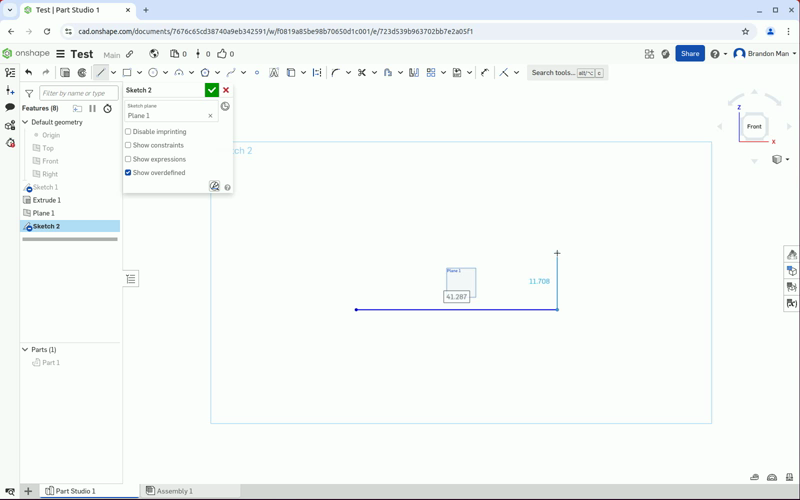
key_down(shift)
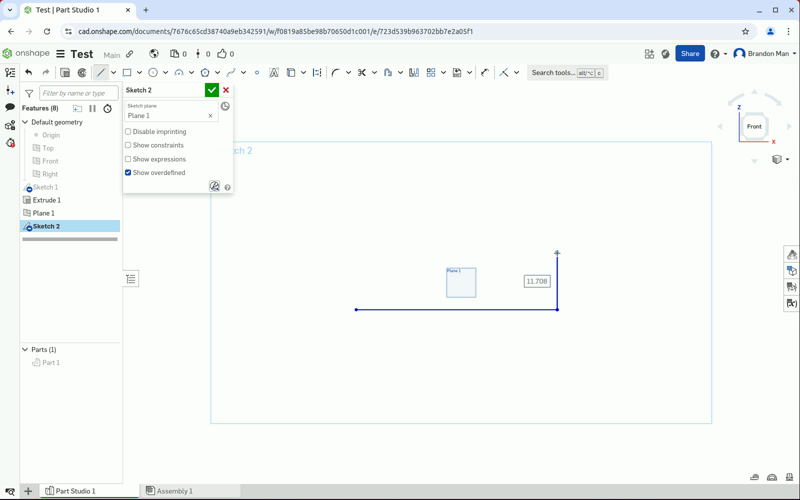
mouse_move(356, 252)
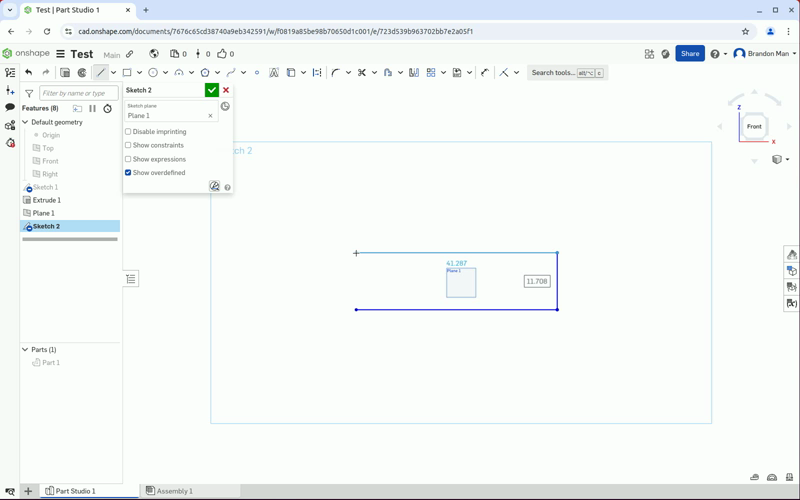
click(356, 252)
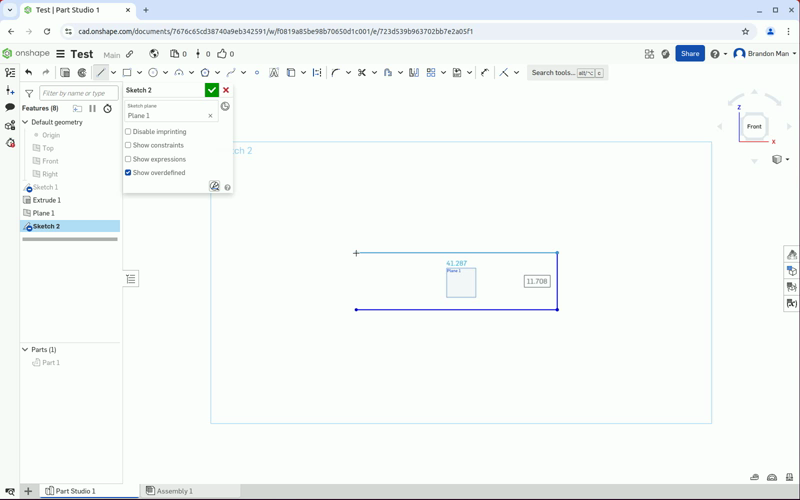
key_up(shift)
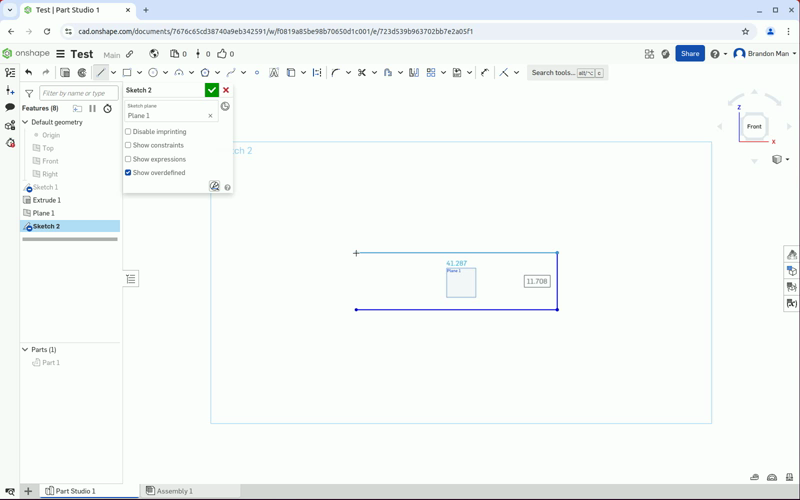
mouse_move(386, 252)
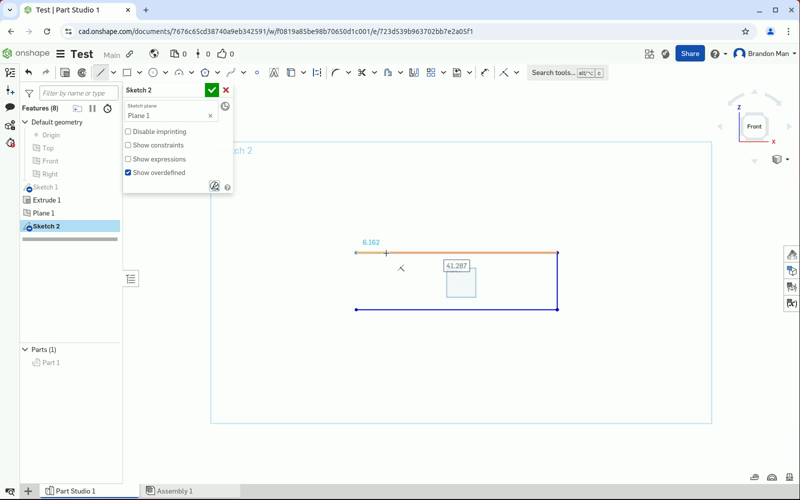
key_down(shift)
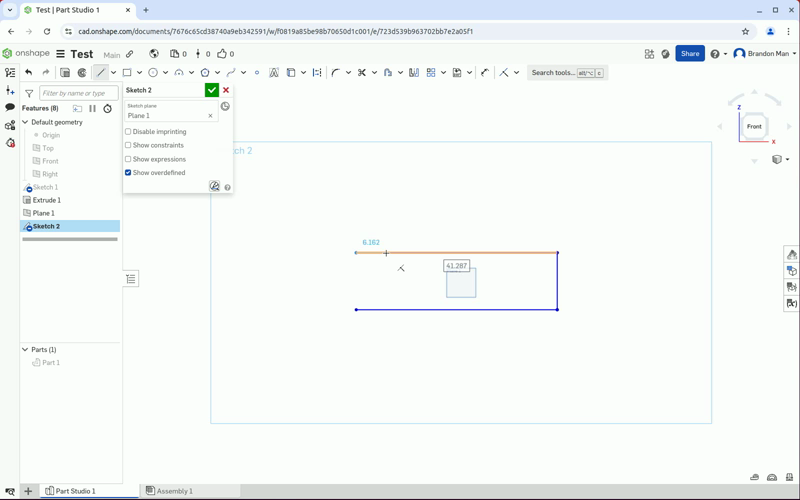
mouse_move(356, 309)
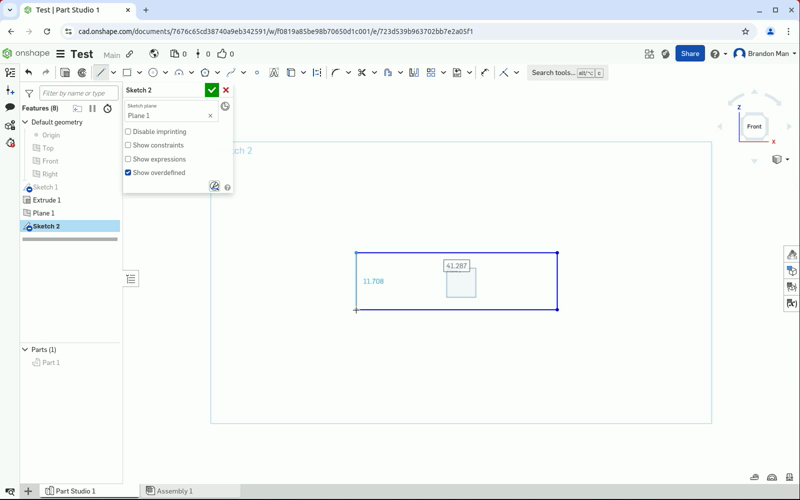
key_up(shift)
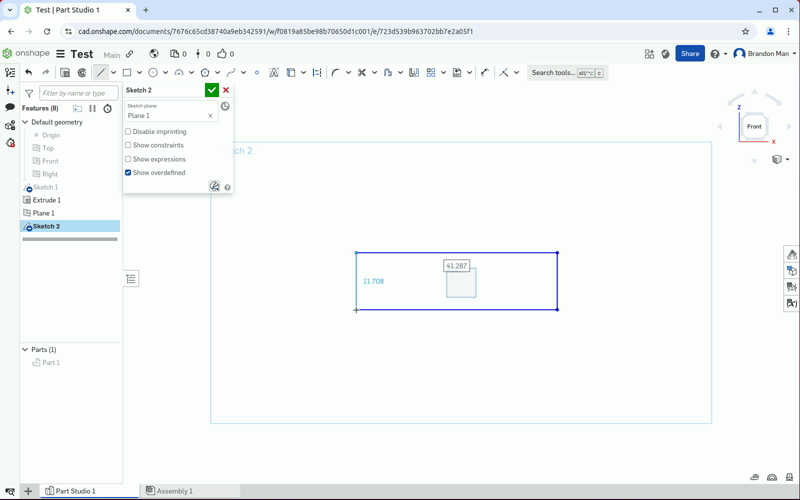
click(356, 309)
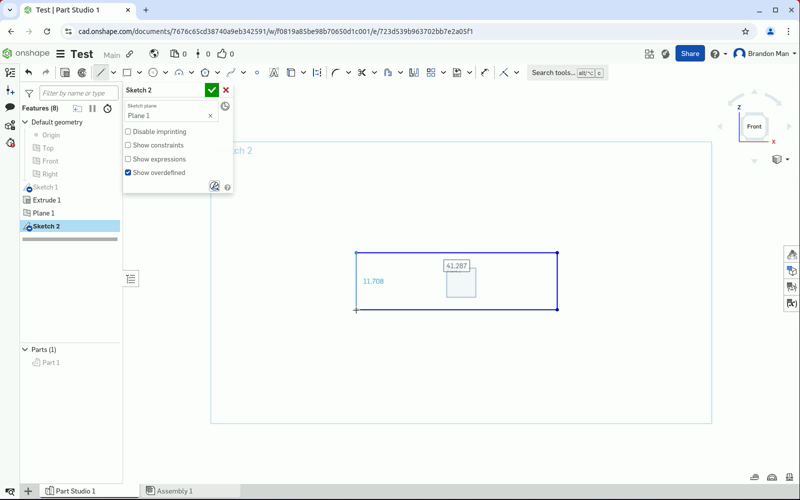
key(esc)
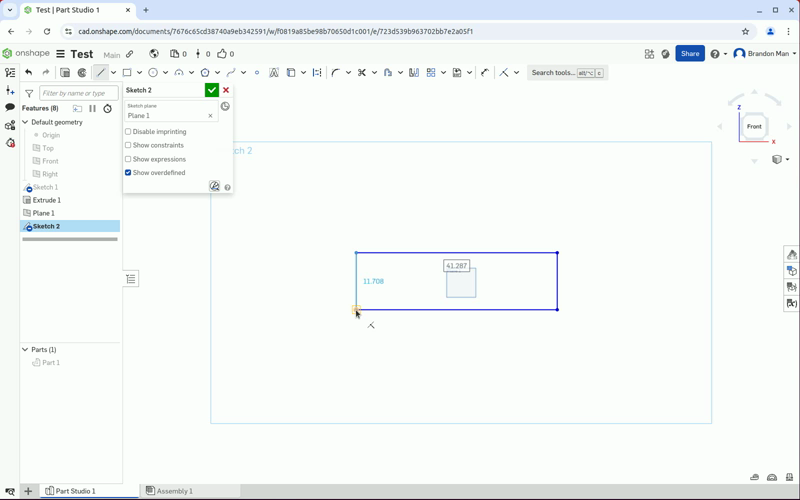
mouse_move(485, 268)
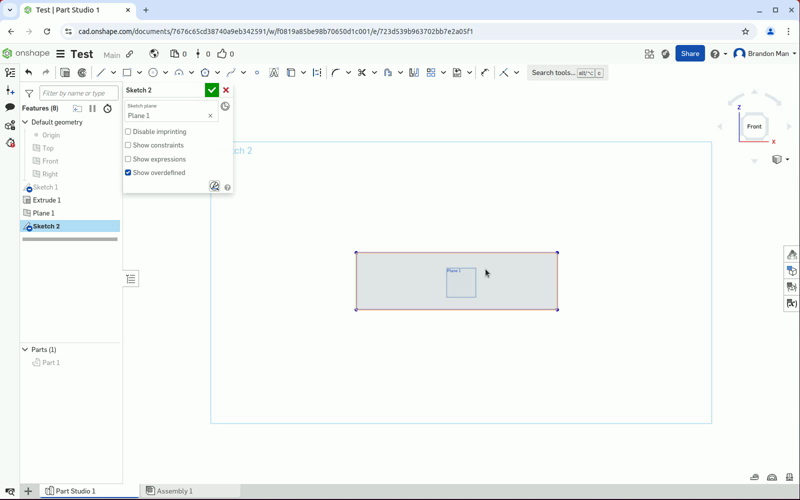
click(485, 268)
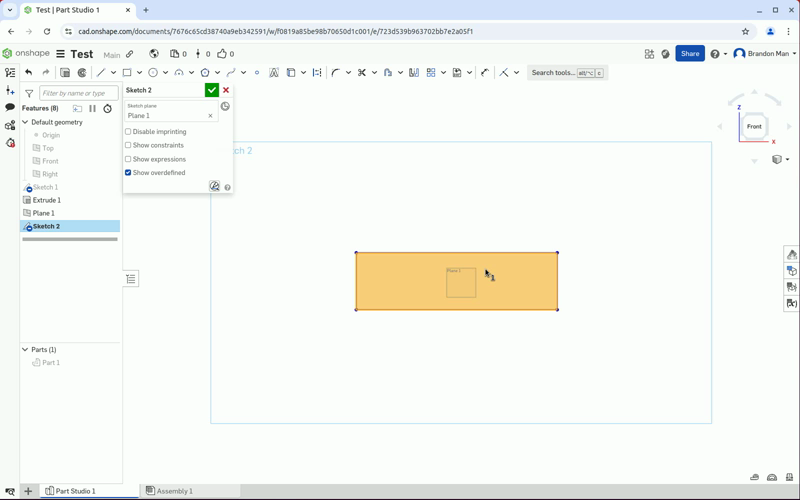
mouse_move(73, 352)
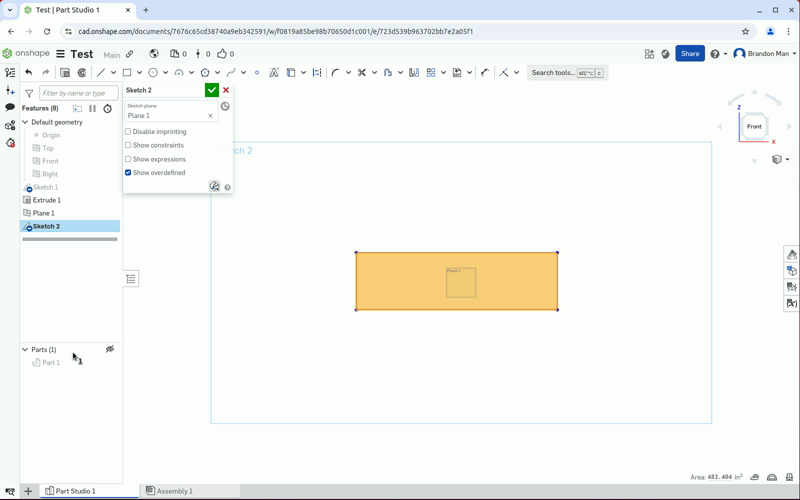
key(shift+y)
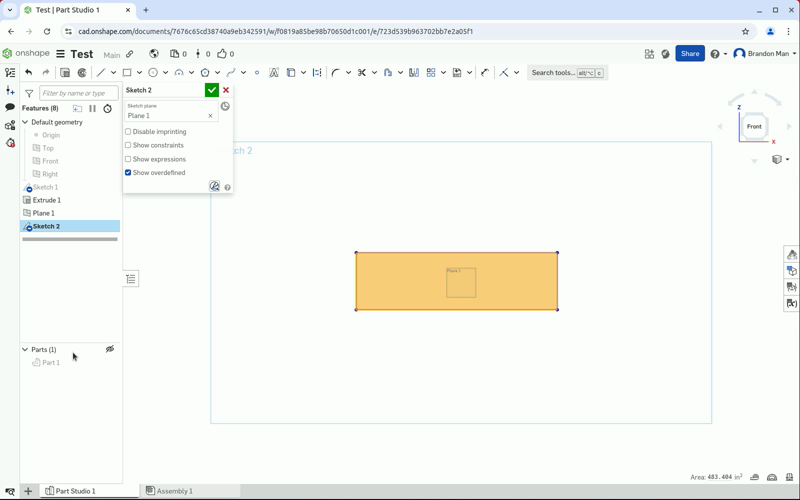
key(shift+e)
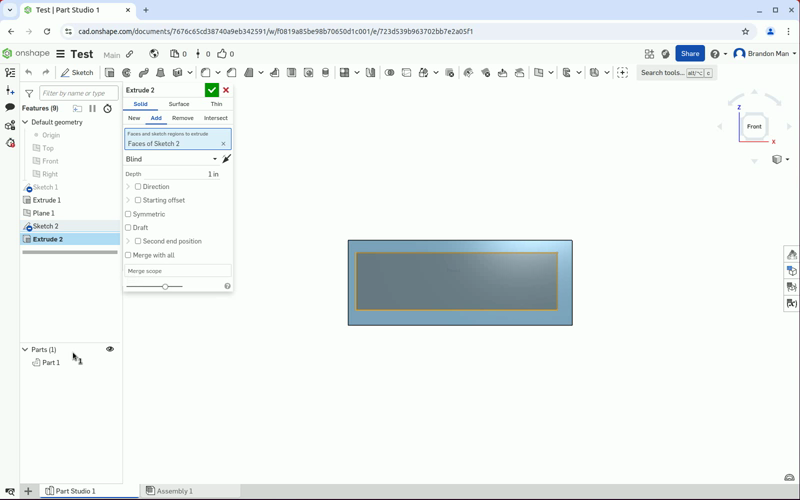
mouse_move(143, 106)
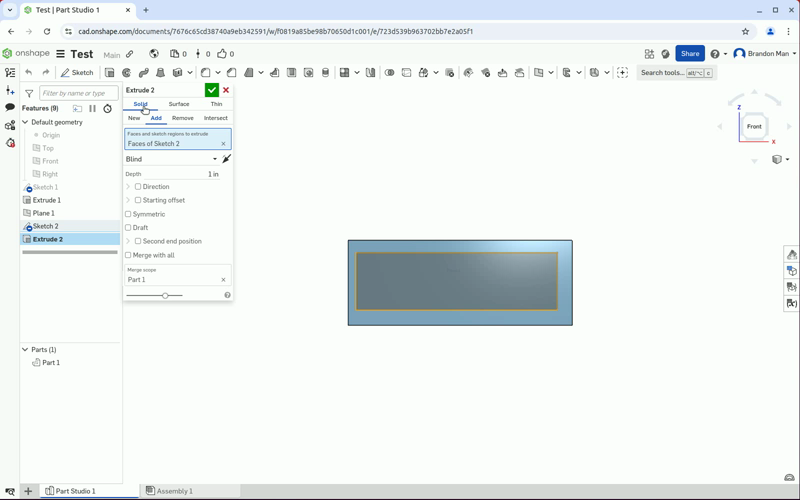
click(143, 106)
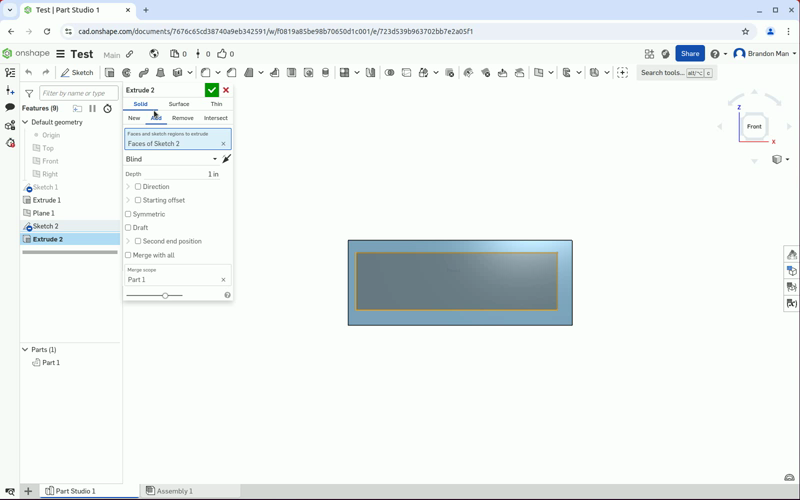
mouse_move(186, 120)
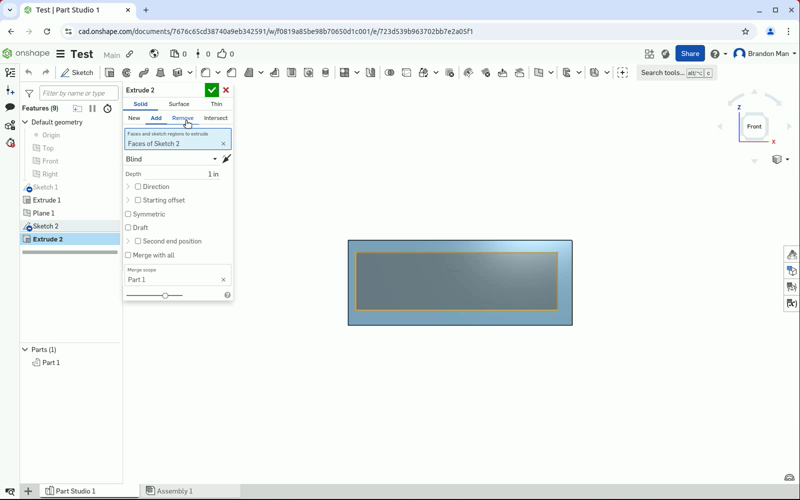
click(186, 120)
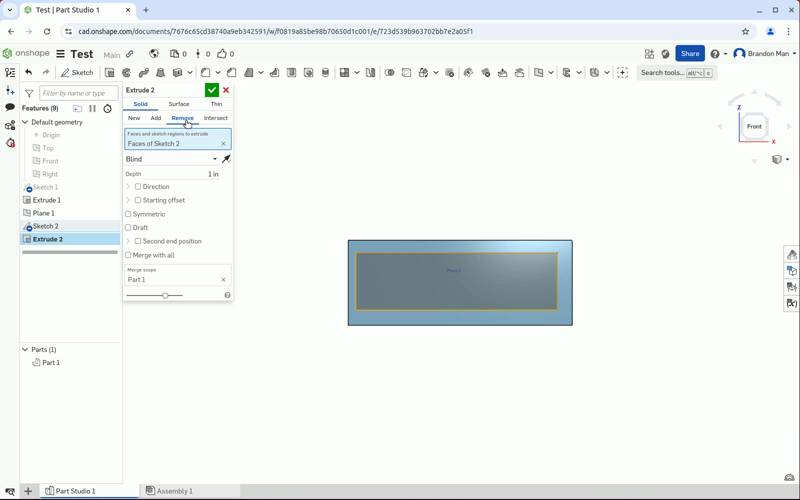
key(tab, 4)
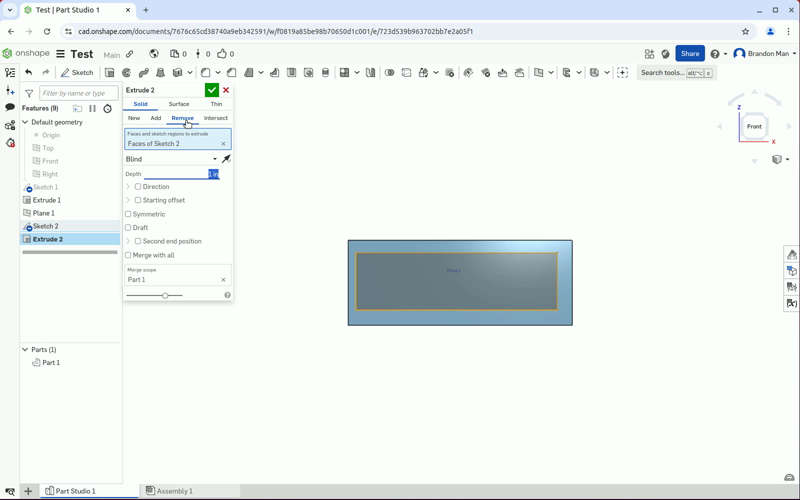
text(2.166)
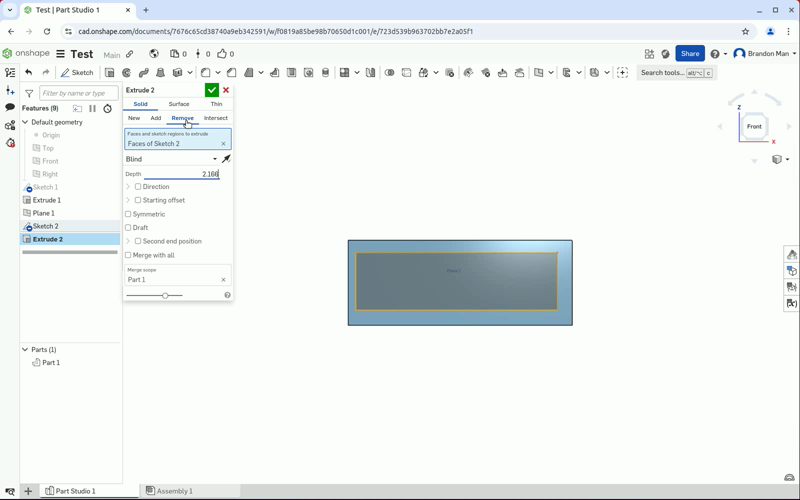
key(tab, 6)
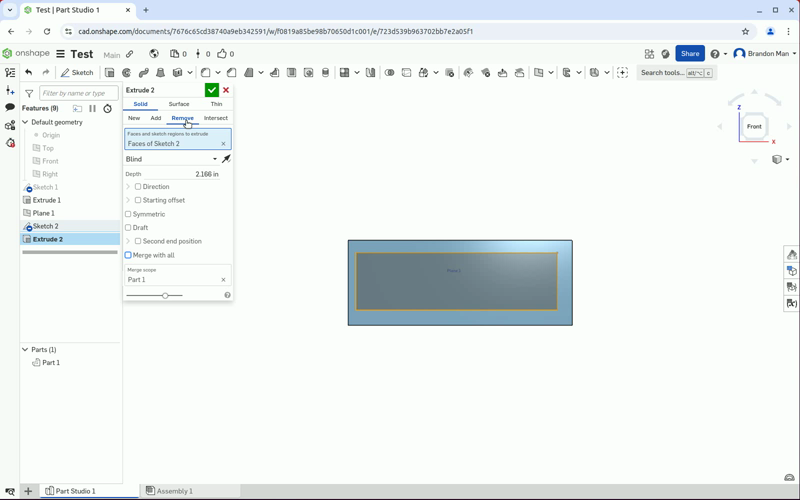
key(space)
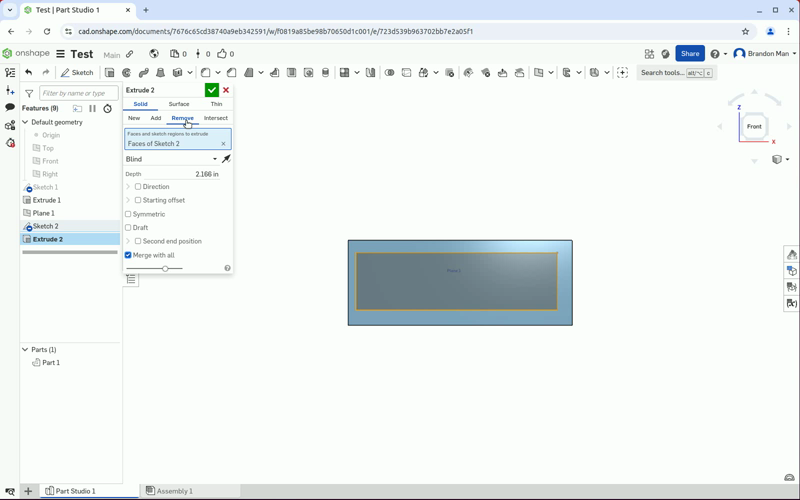
key(enter)
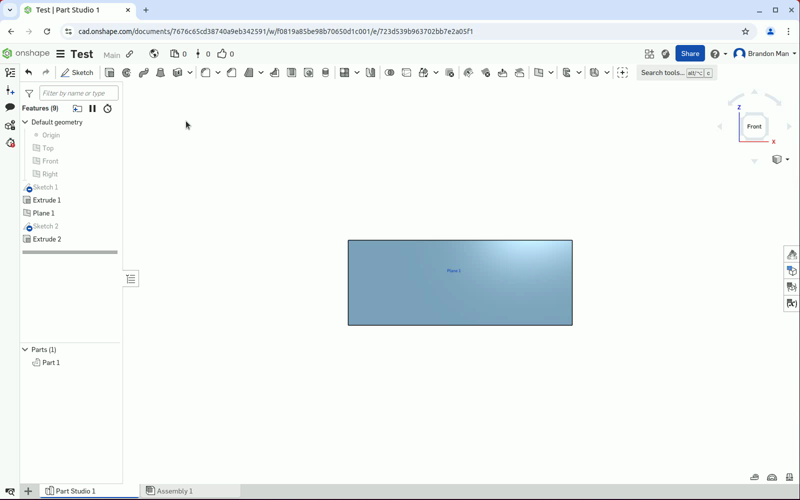
key(shift+h)
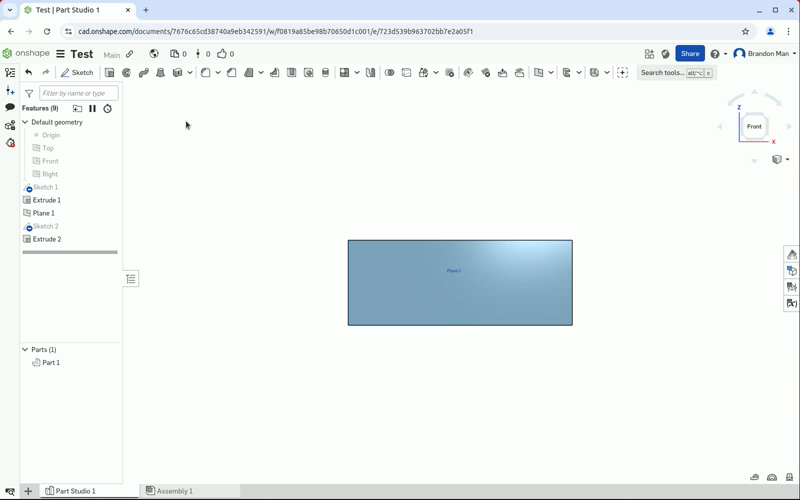
key(shift+h)
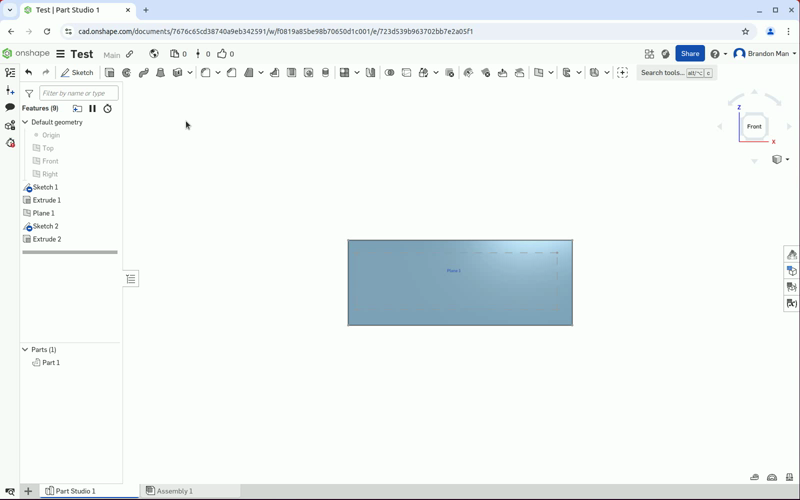
key(shift+7)
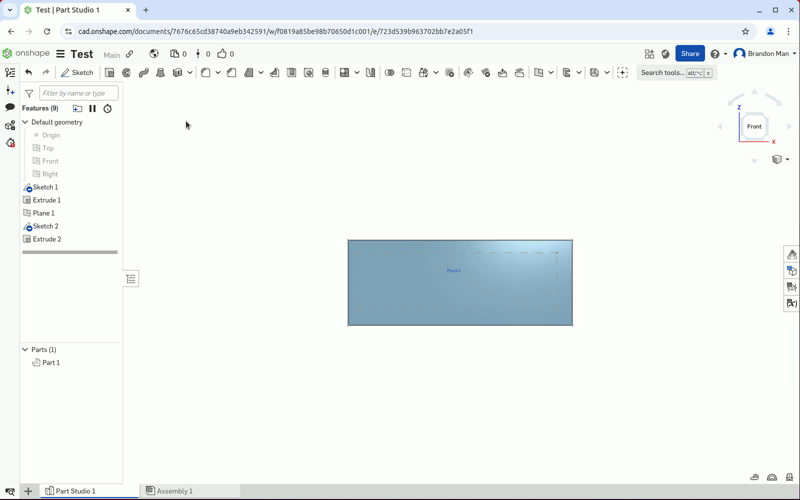
key(left, 2)
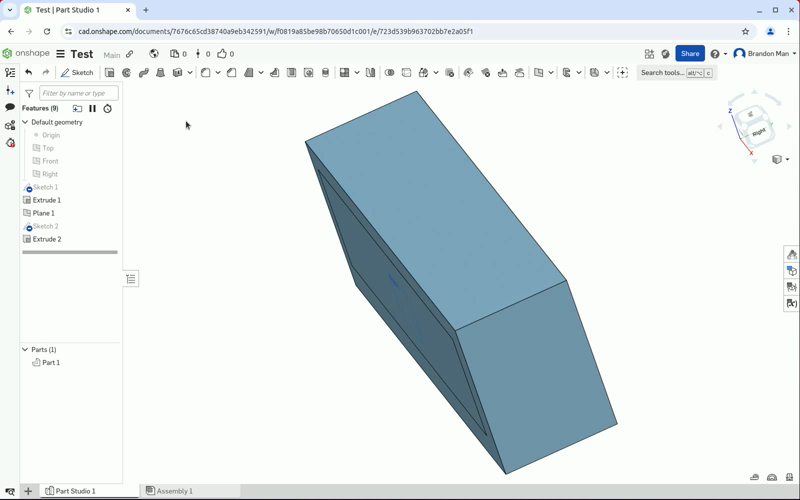
key(down, 2)
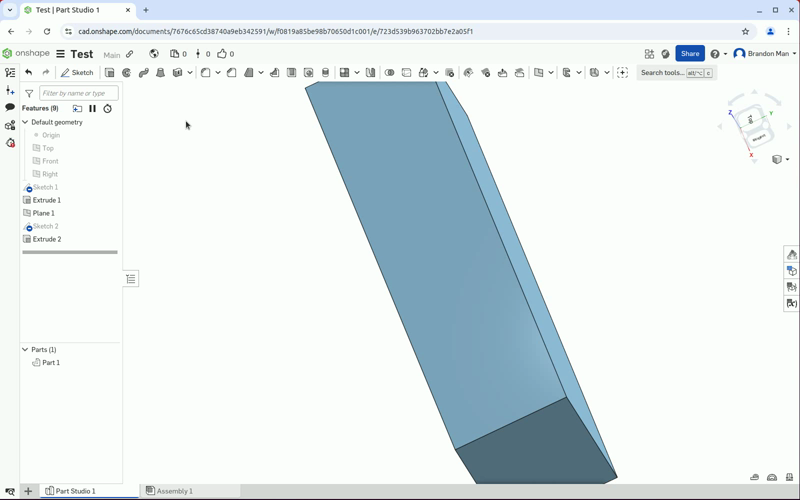
key(up, 2)
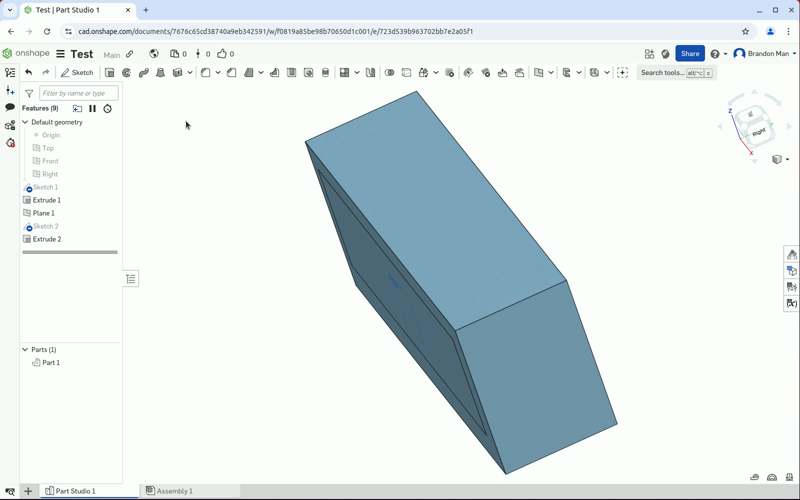
key(right, 2)
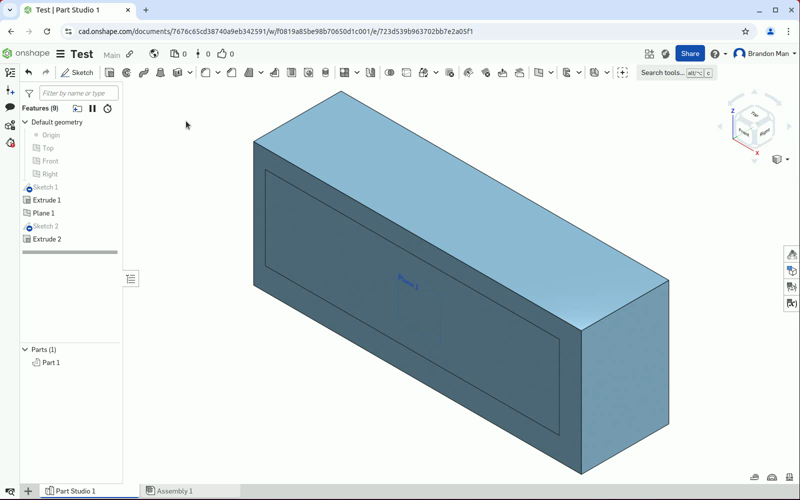
mouse_move(73, 189)
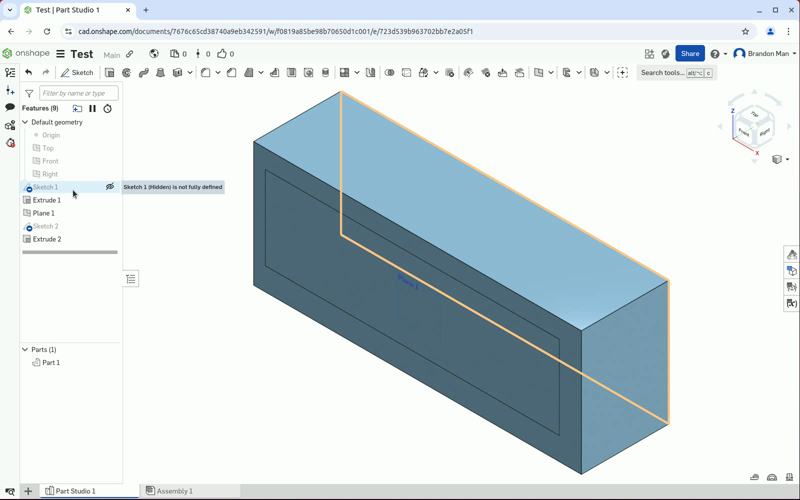
click(73, 189)